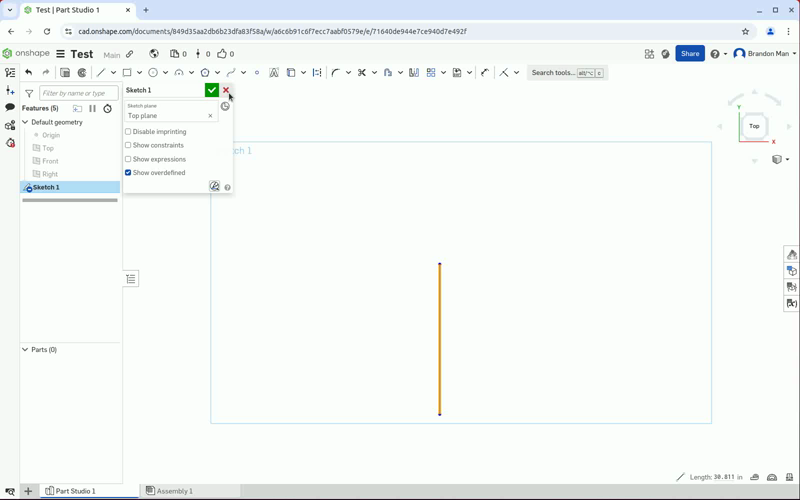
key(shift+h)
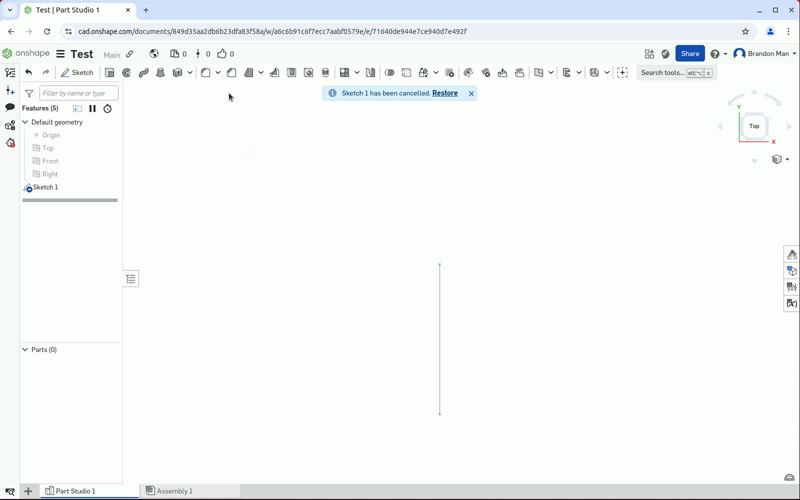
key(shift+s)
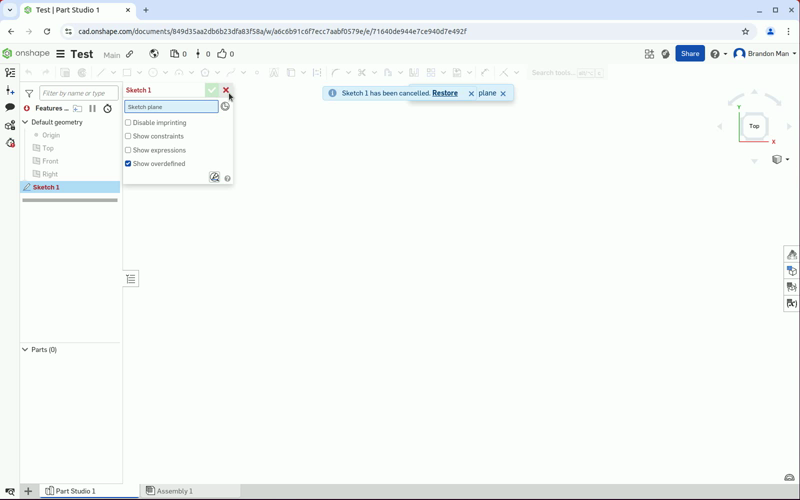
mouse_move(73, 150)
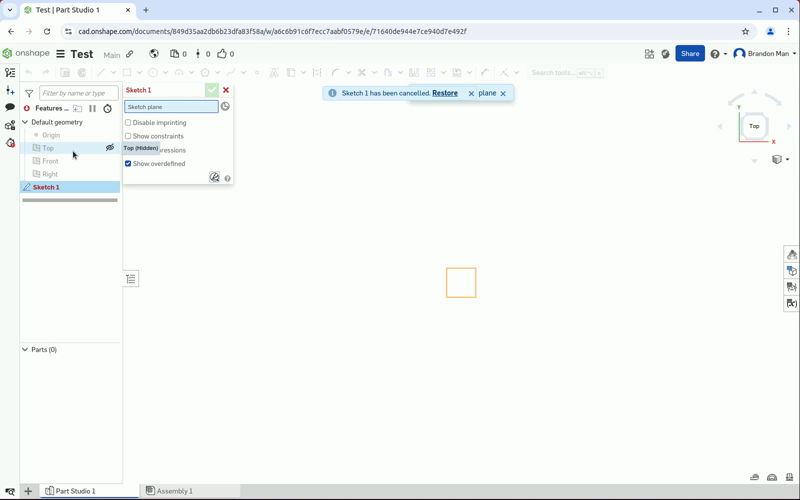
click(73, 150)
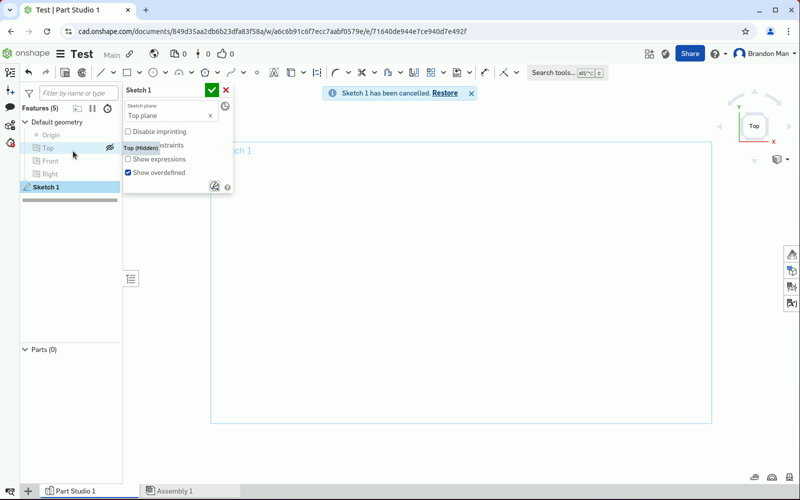
mouse_move(73, 352)
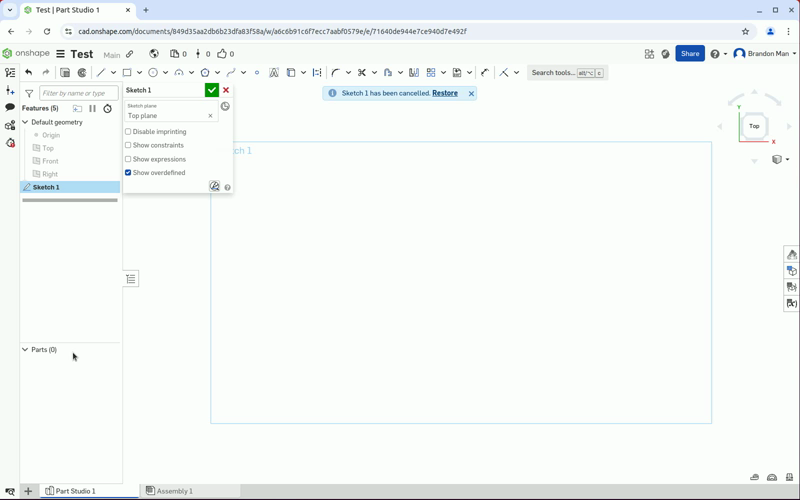
key(y)
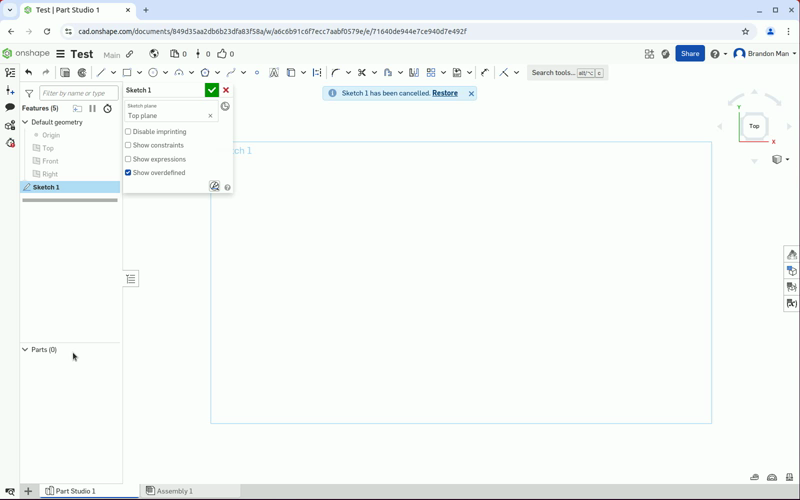
key(l)
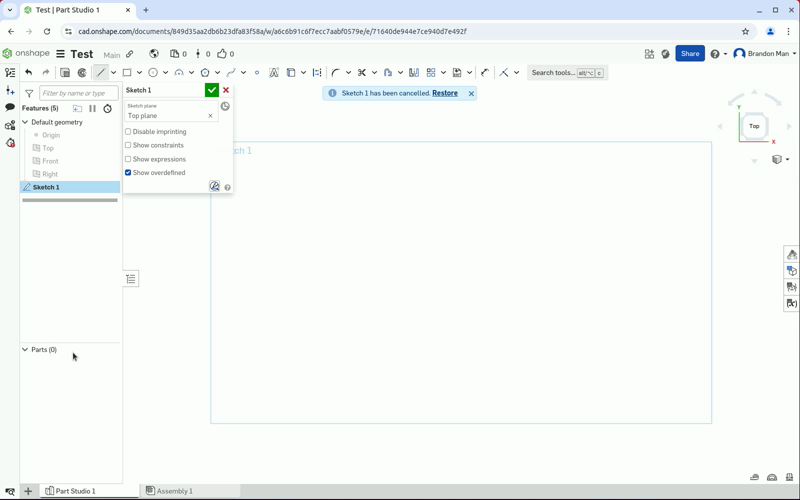
key_down(shift)
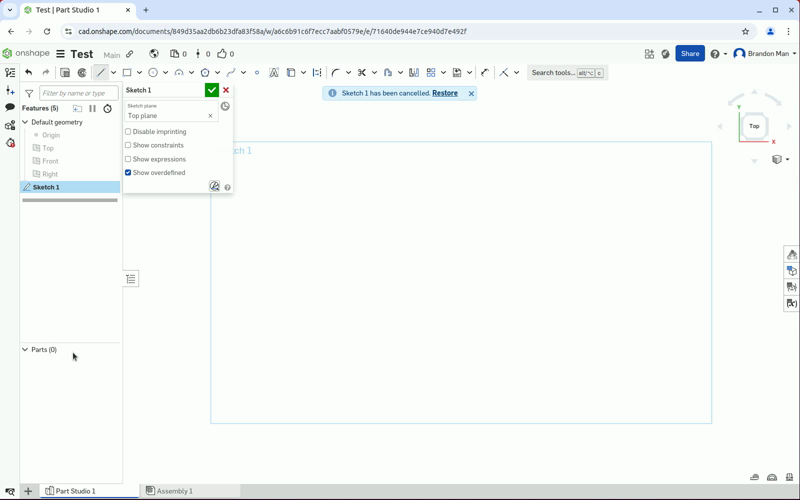
mouse_move(348, 282)
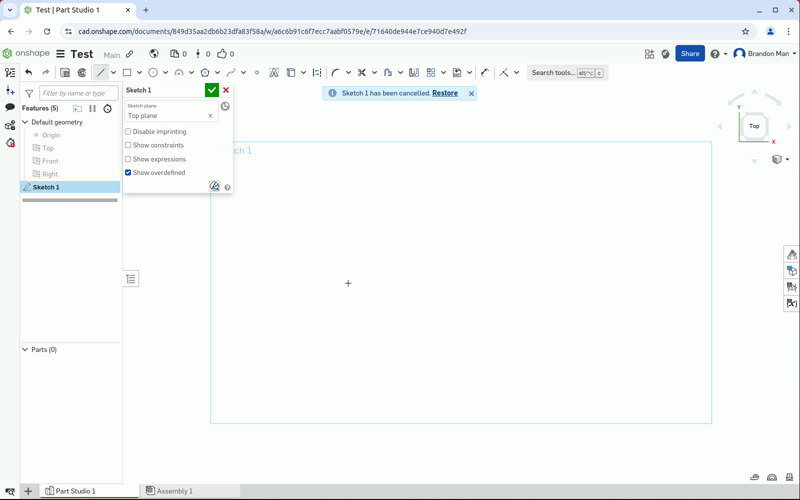
click(348, 282)
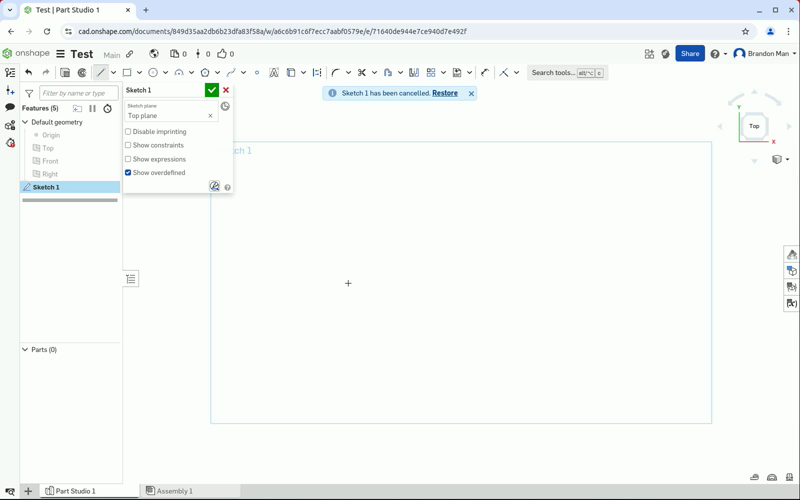
key_up(shift)
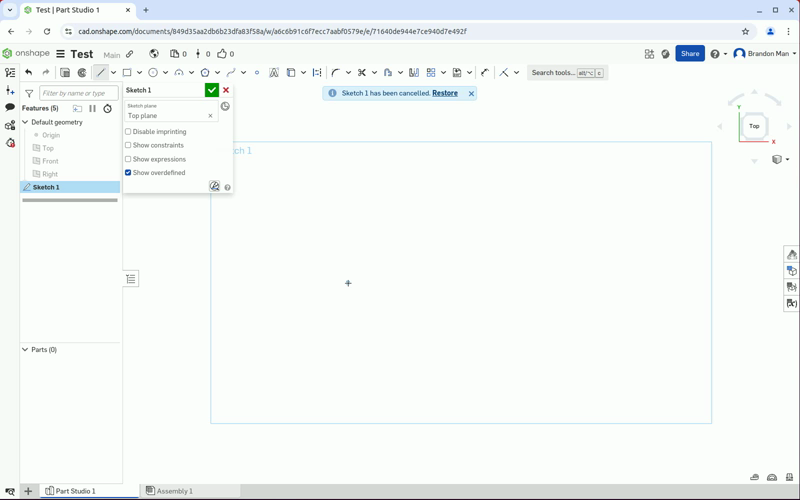
key_down(shift)
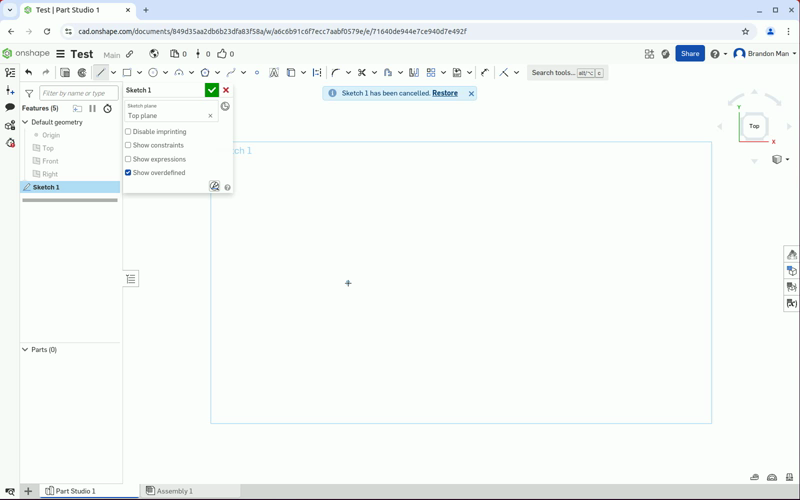
mouse_move(461, 282)
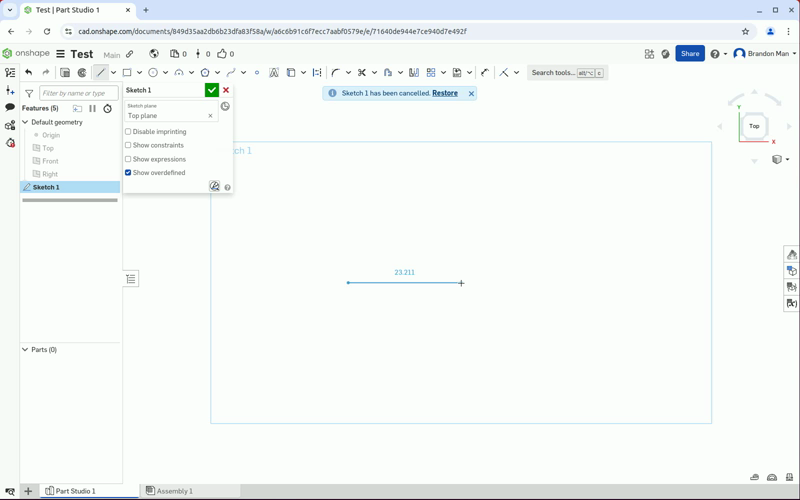
click(461, 282)
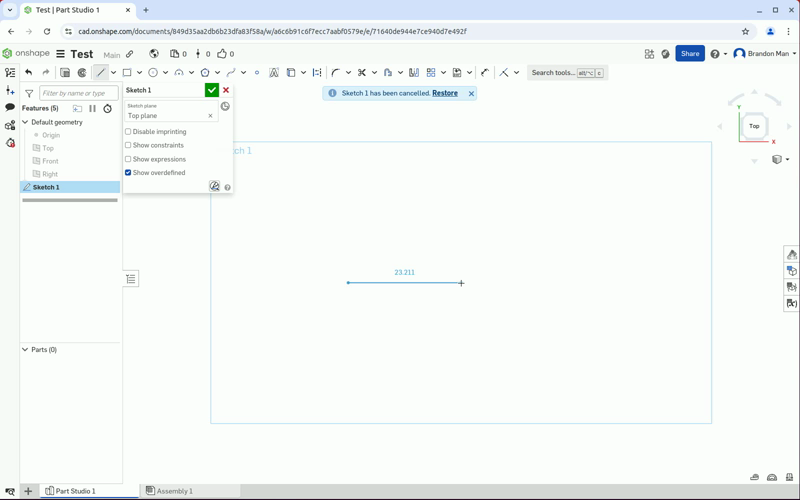
key_up(shift)
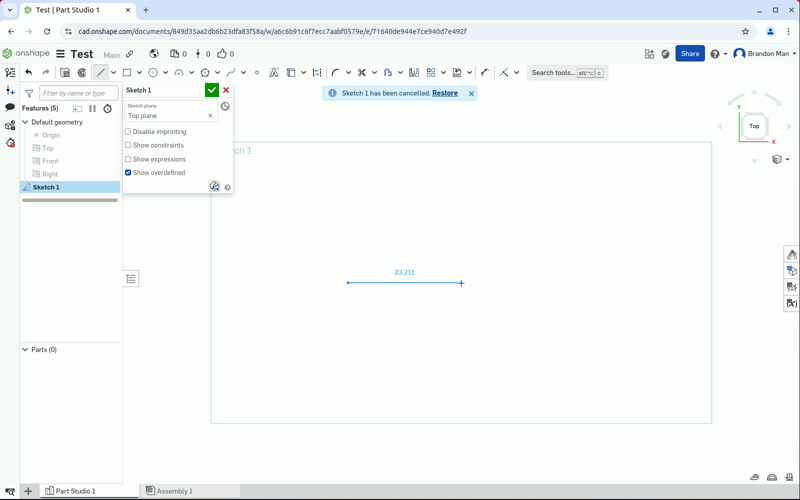
key_down(shift)
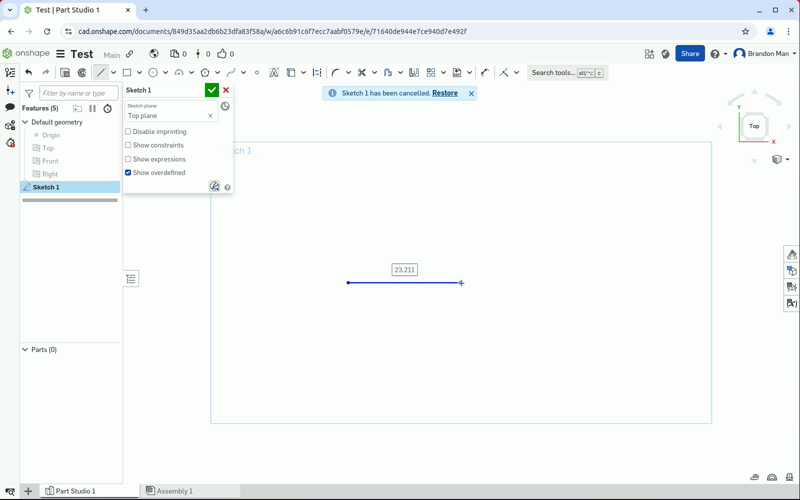
mouse_move(572, 282)
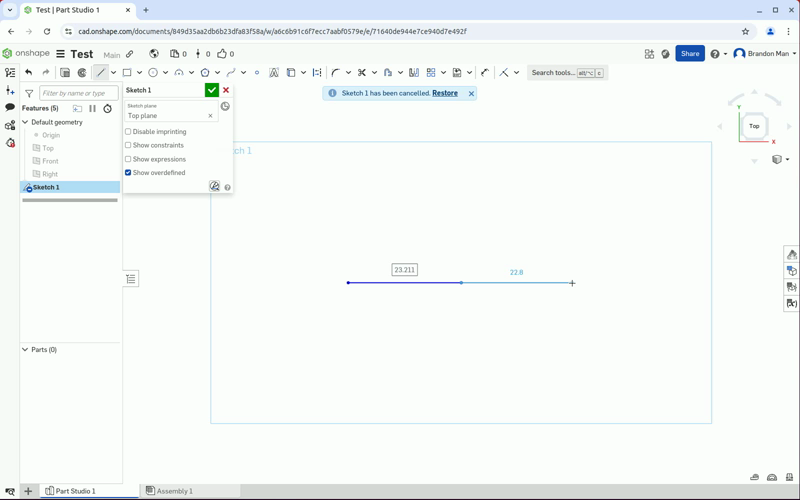
click(572, 282)
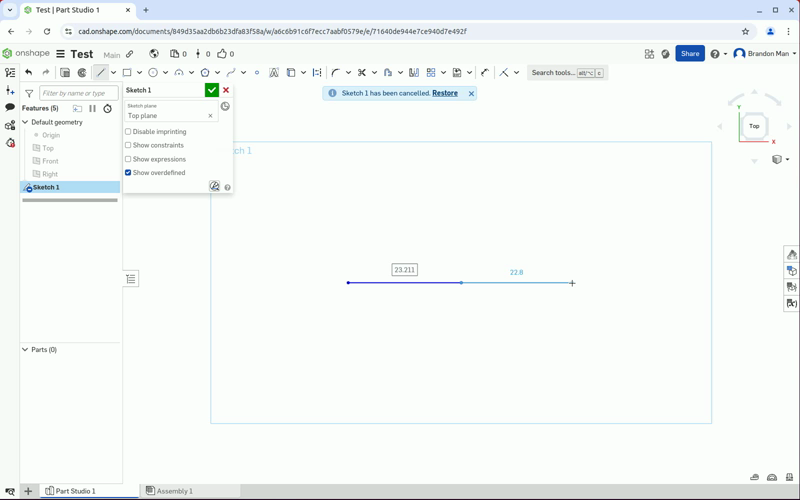
key_up(shift)
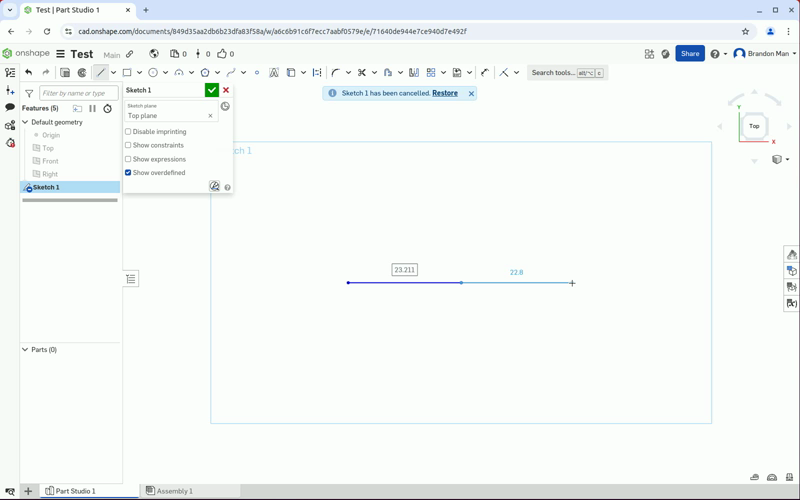
key_down(shift)
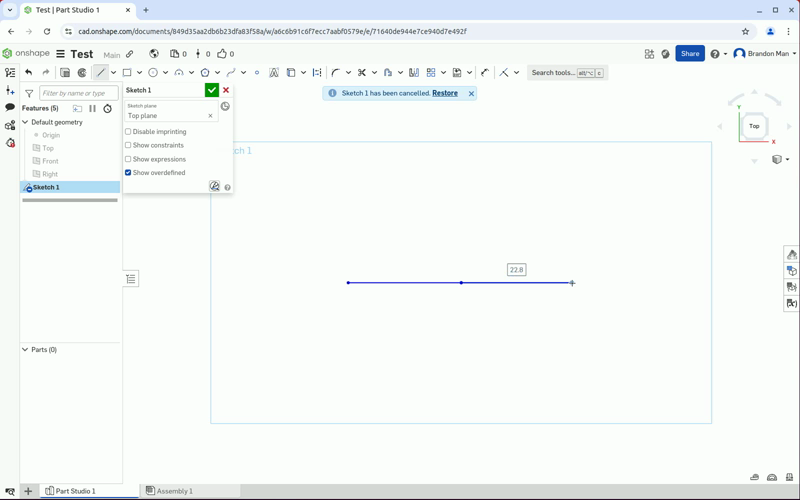
mouse_move(589, 282)
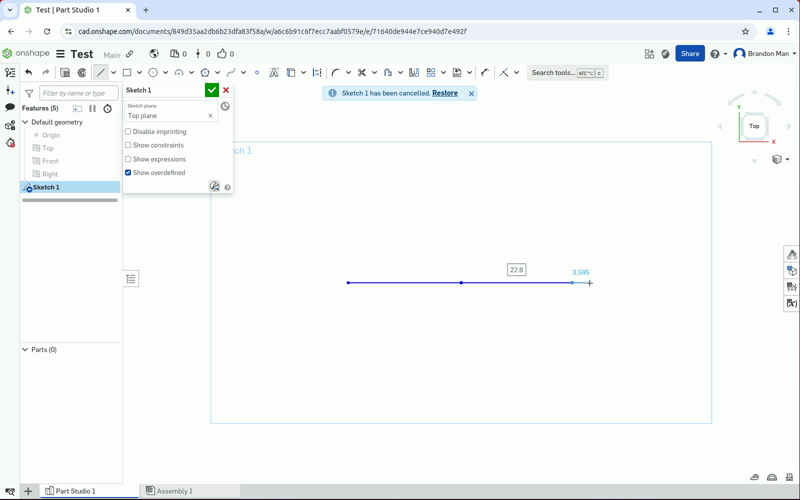
mouse_move(572, 273)
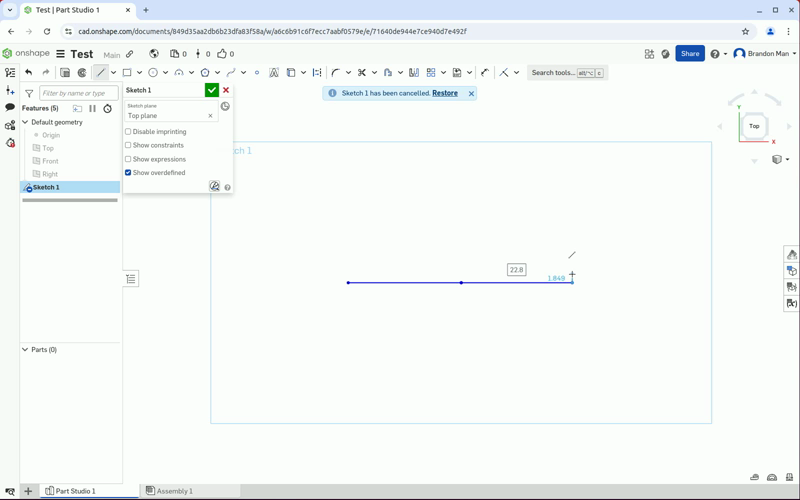
click(572, 273)
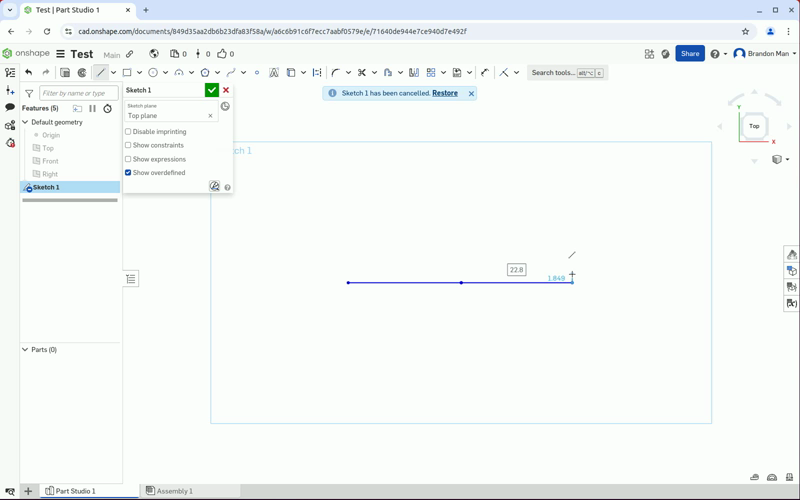
key_up(shift)
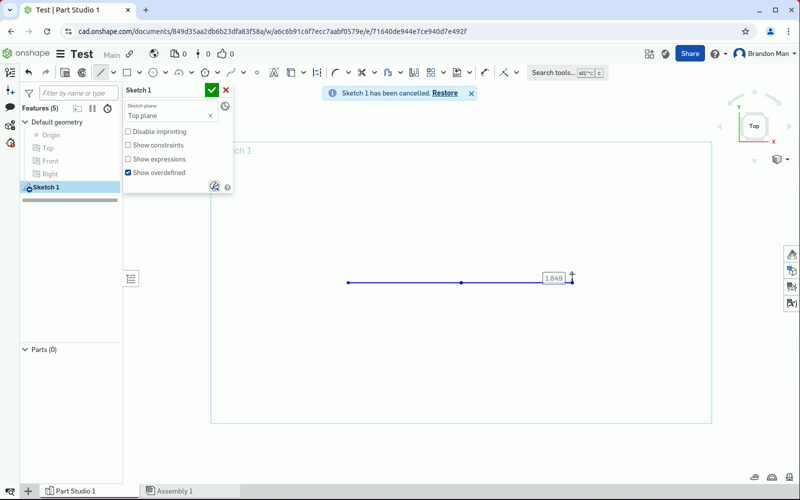
key_down(shift)
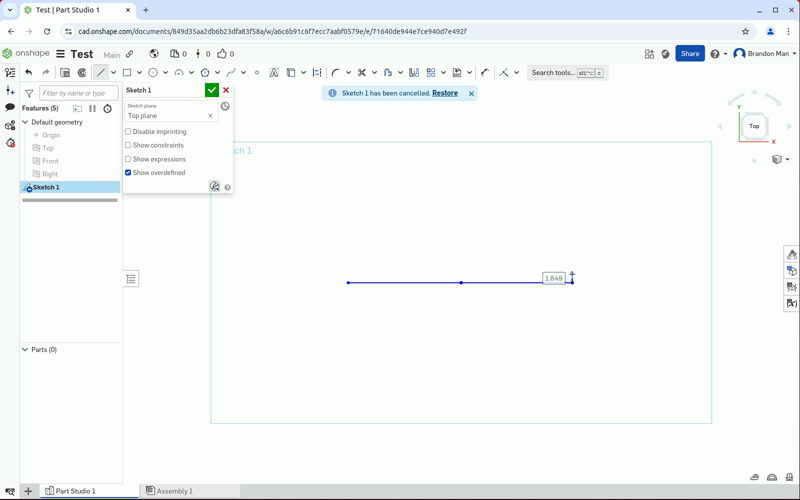
mouse_move(348, 273)
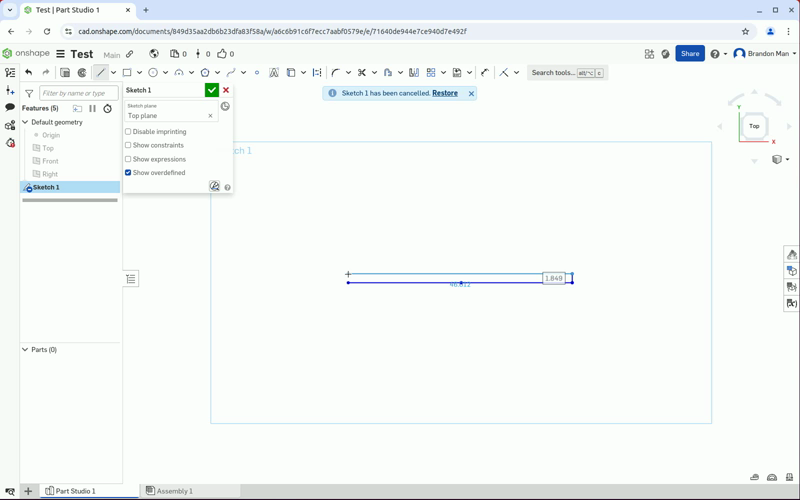
click(348, 273)
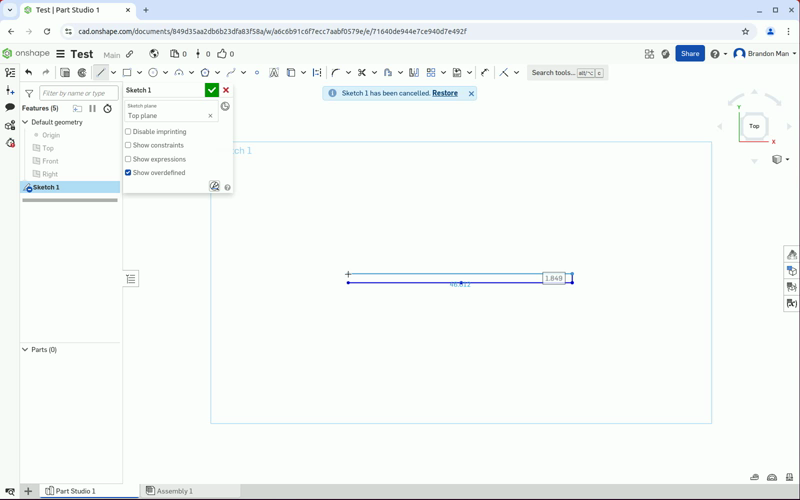
key_up(shift)
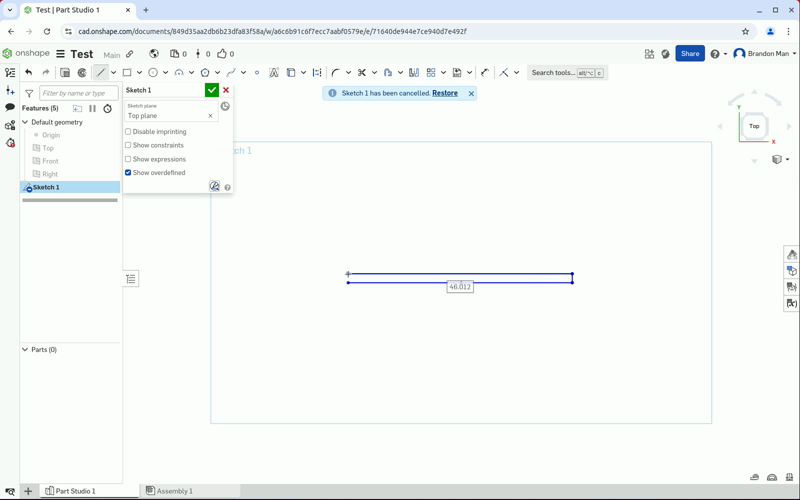
mouse_move(378, 273)
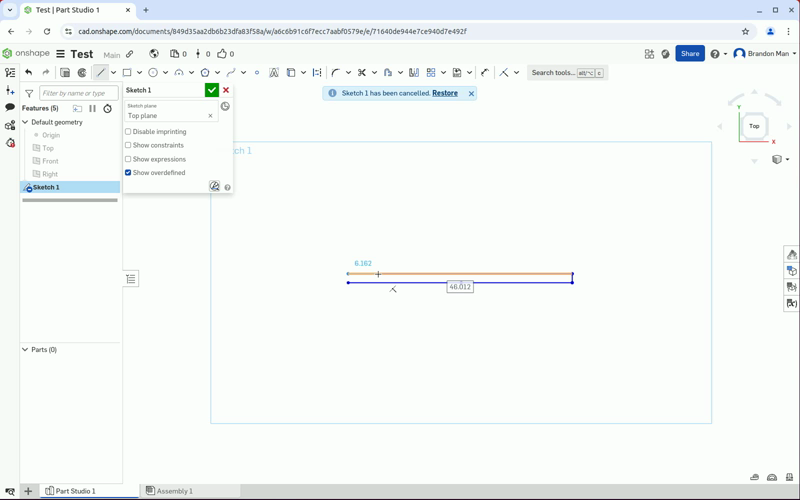
key_down(shift)
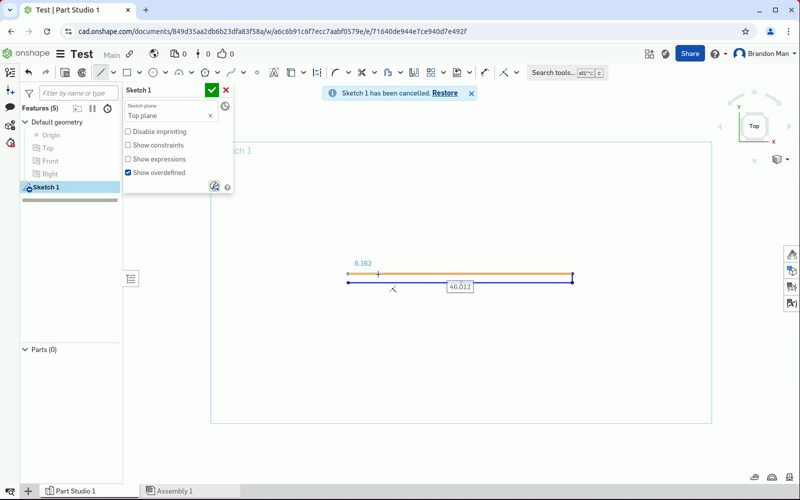
mouse_move(348, 282)
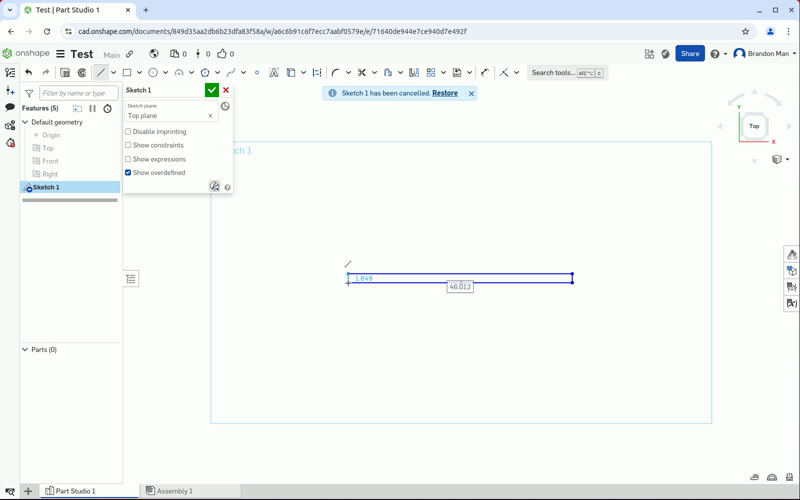
key_up(shift)
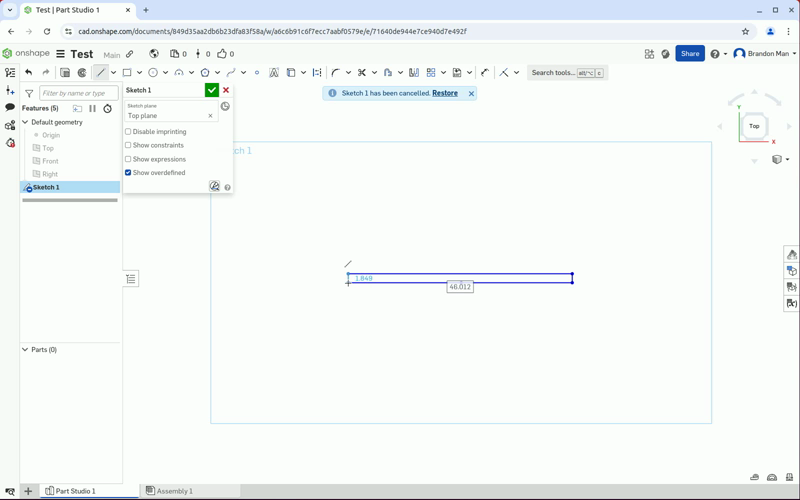
click(348, 282)
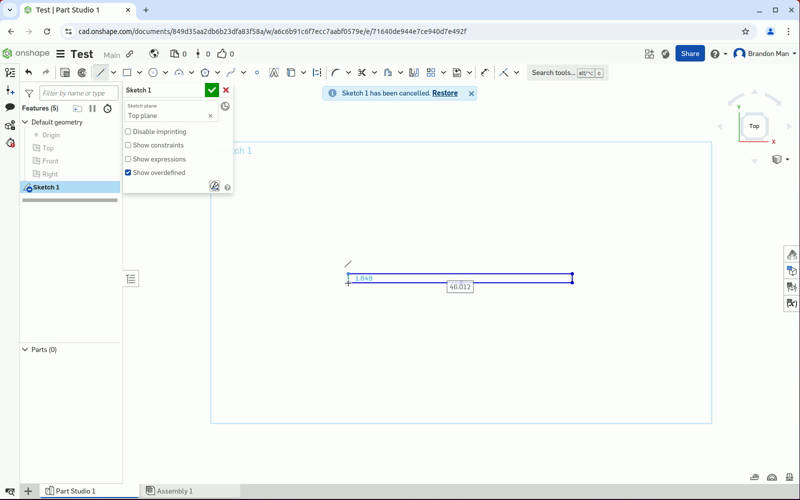
key(esc)
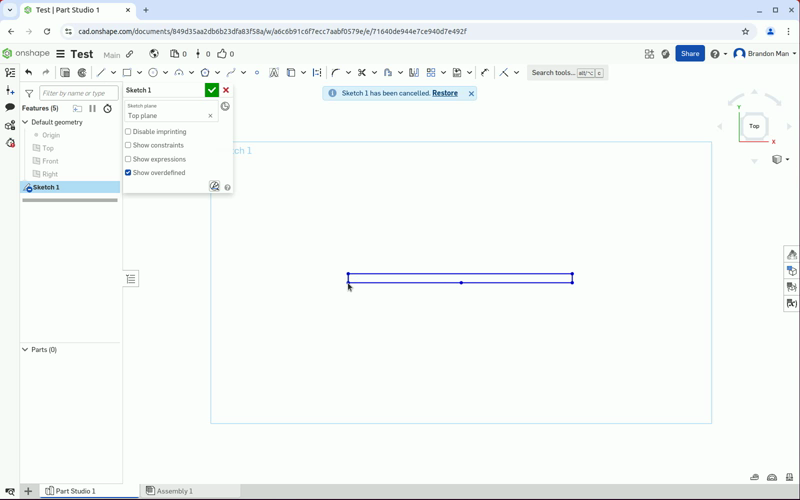
mouse_move(452, 275)
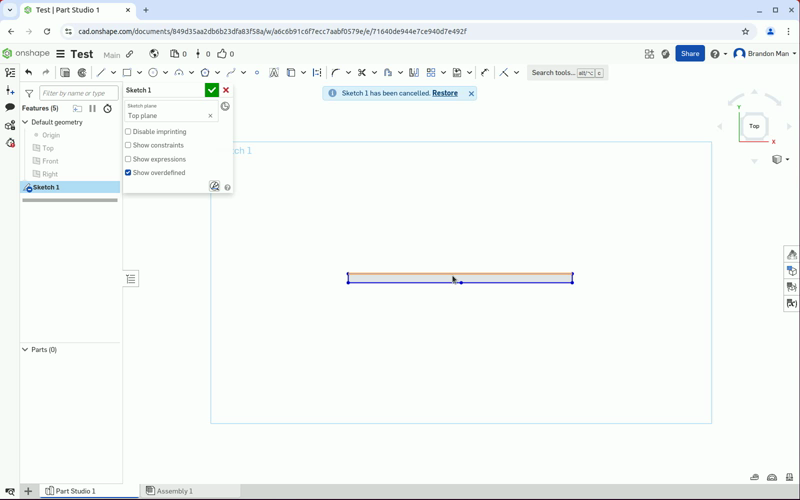
click(452, 275)
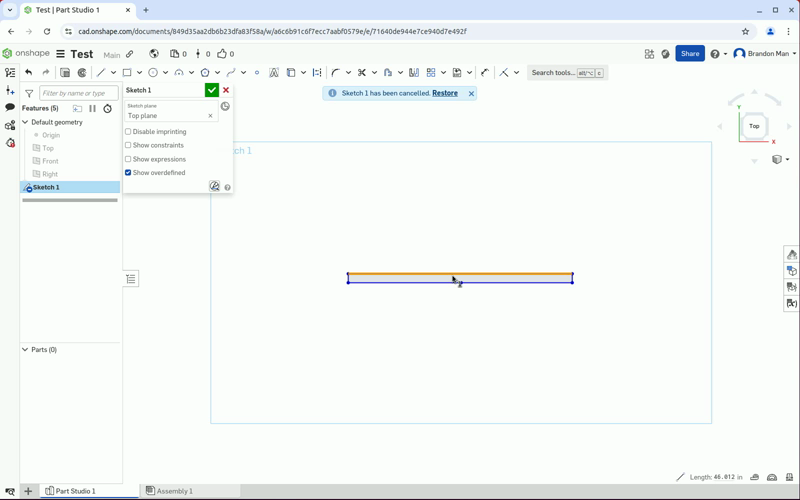
mouse_move(73, 352)
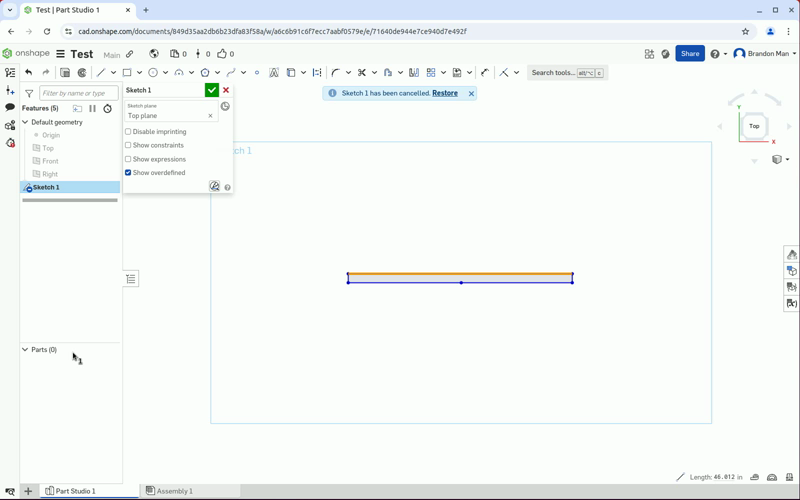
key(shift+y)
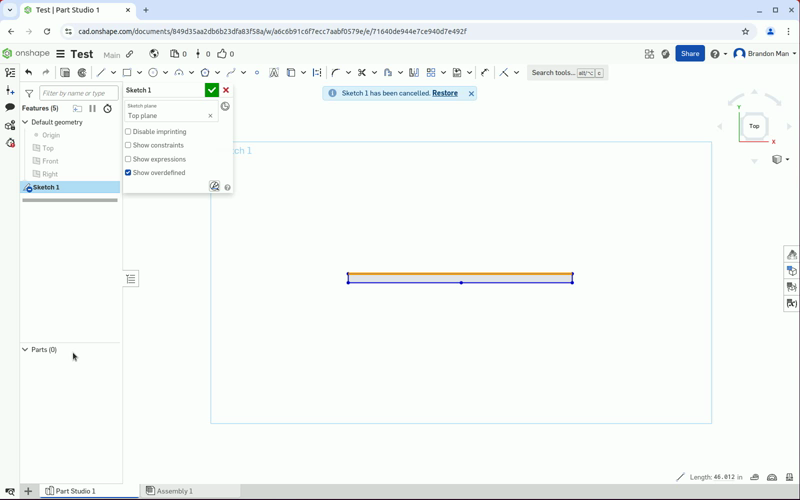
key(shift+e)
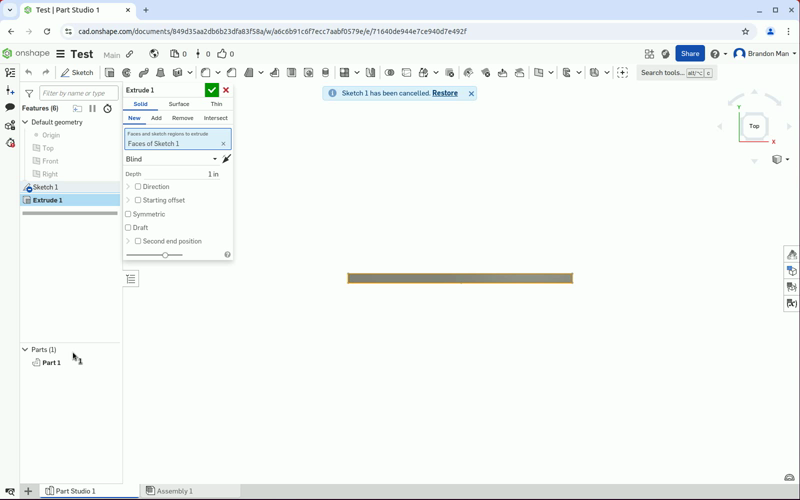
mouse_move(143, 106)
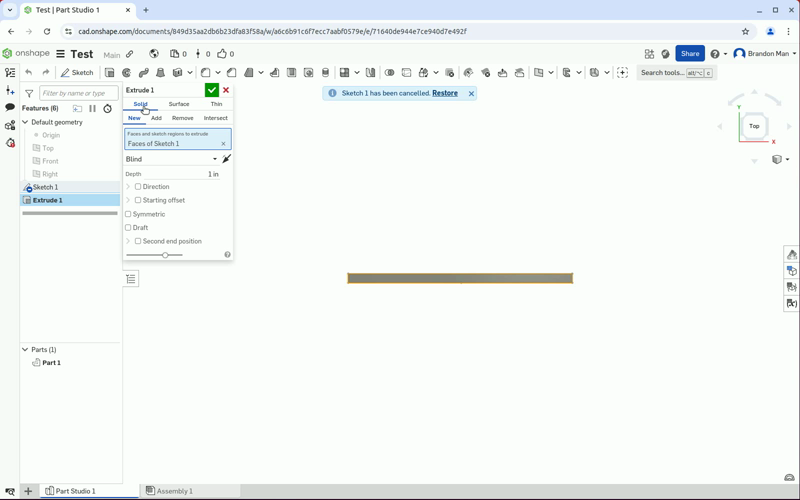
click(143, 106)
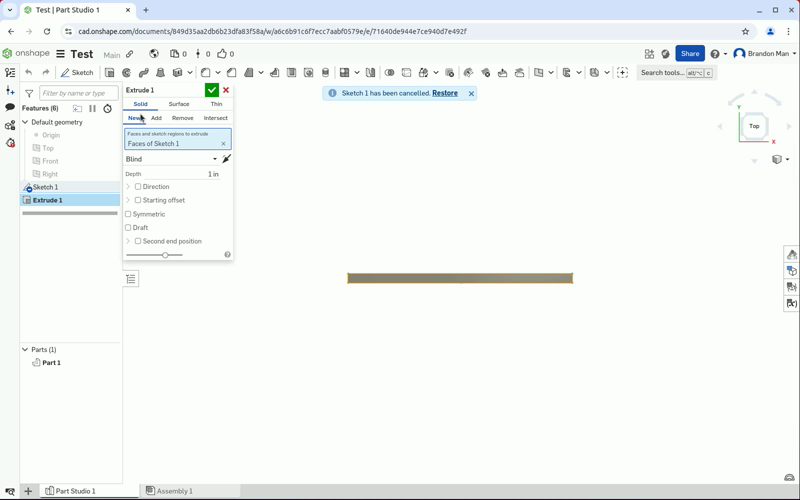
mouse_move(137, 120)
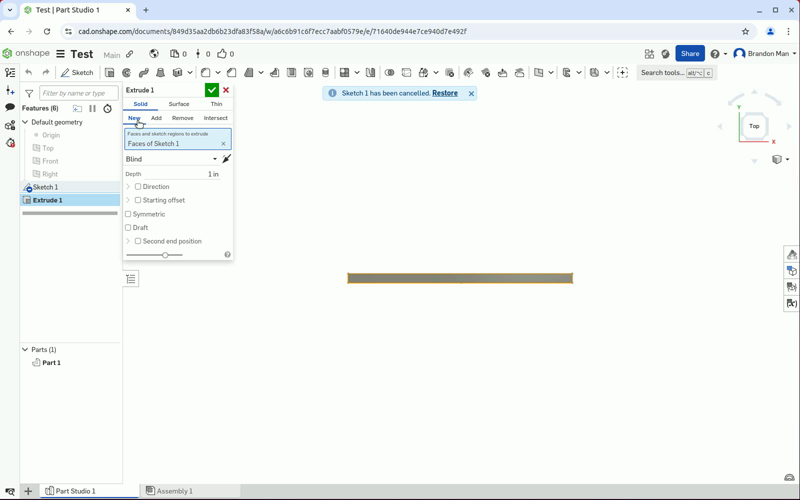
click(137, 120)
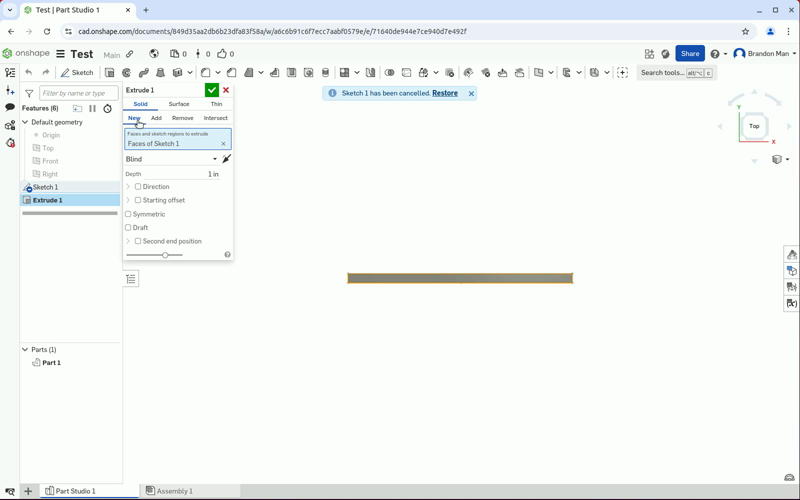
key(tab, 4)
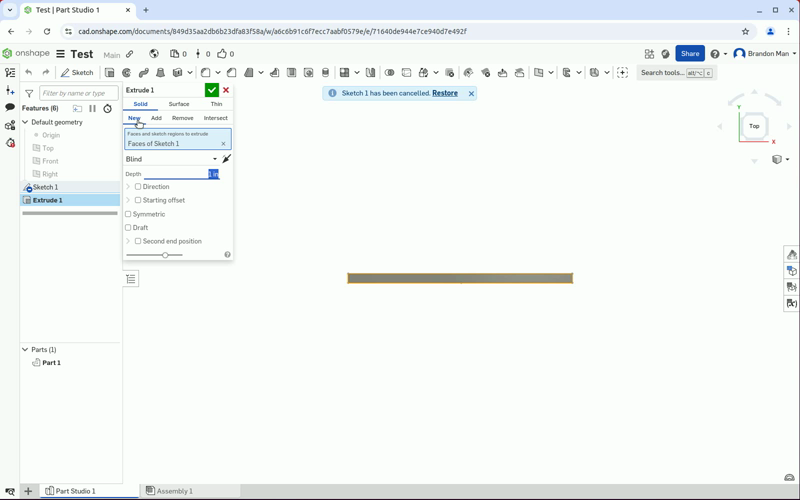
text(15.405)
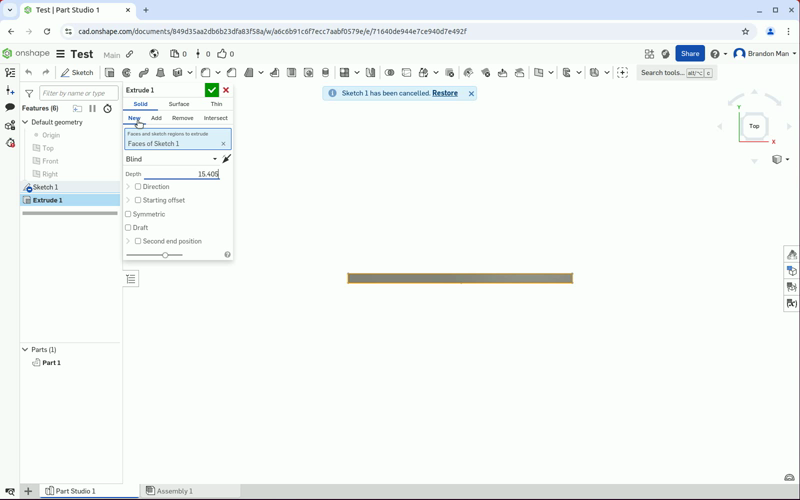
key(enter)
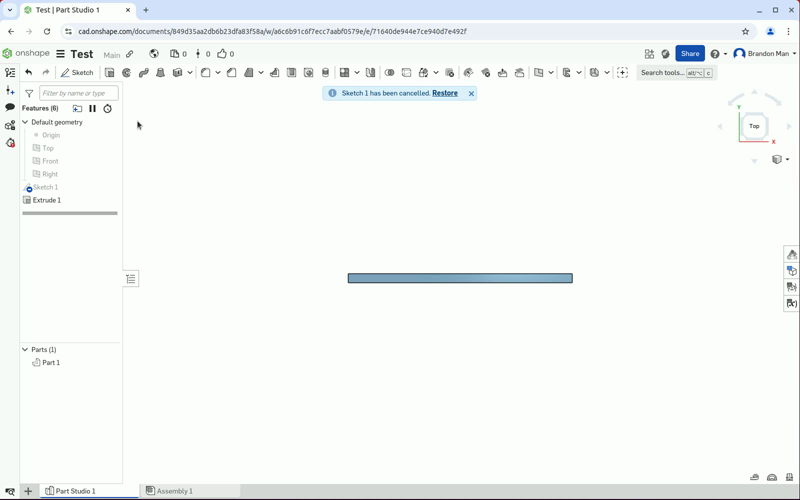
key(shift+h)
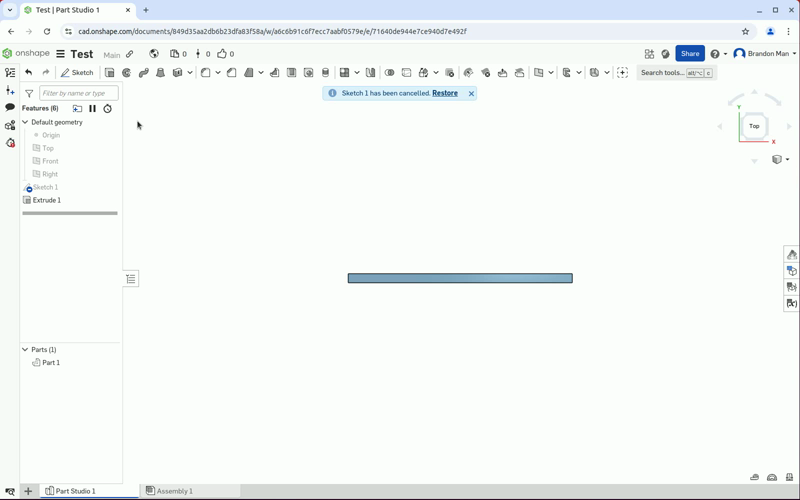
key(shift+h)
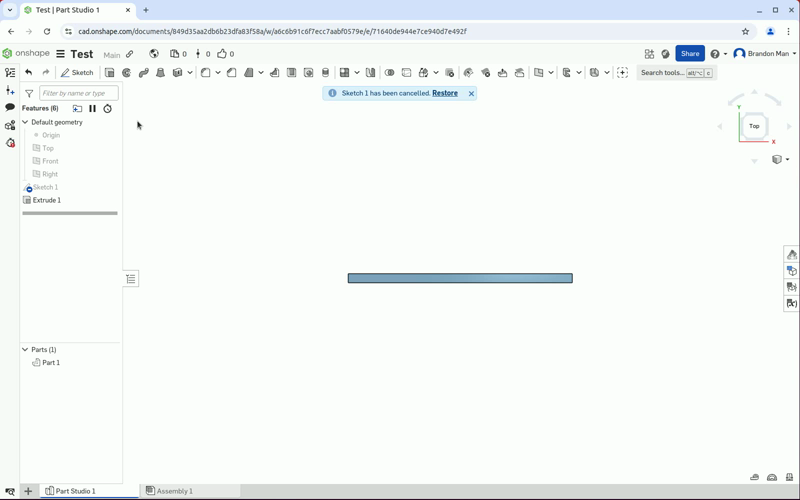
mouse_move(73, 189)
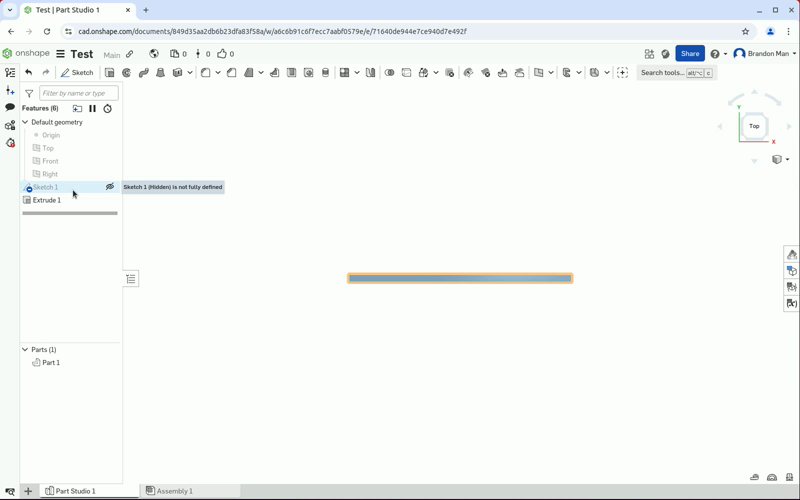
click(73, 189)
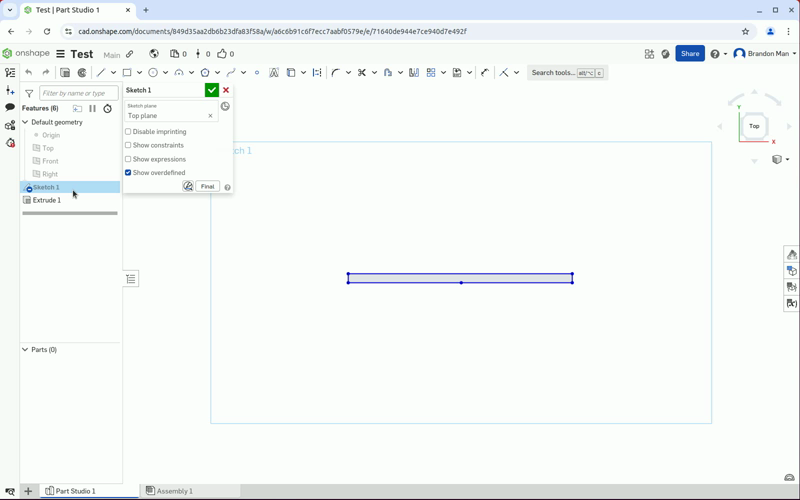
mouse_move(229, 92)
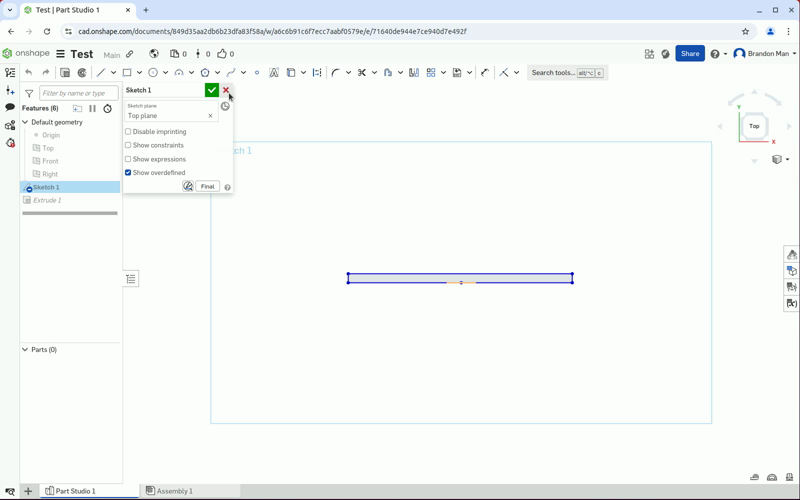
click(229, 92)
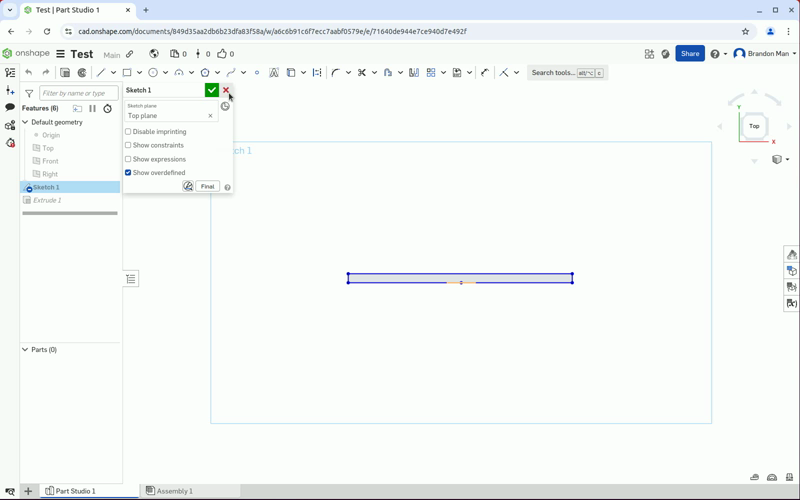
key(shift+s)
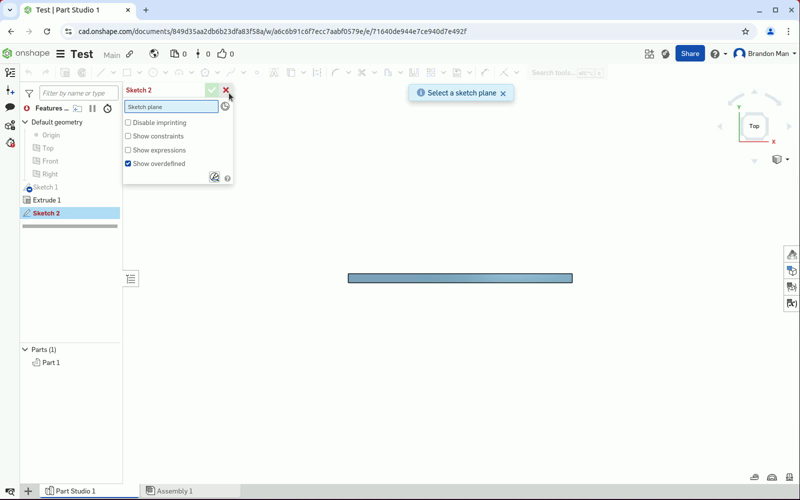
mouse_move(73, 150)
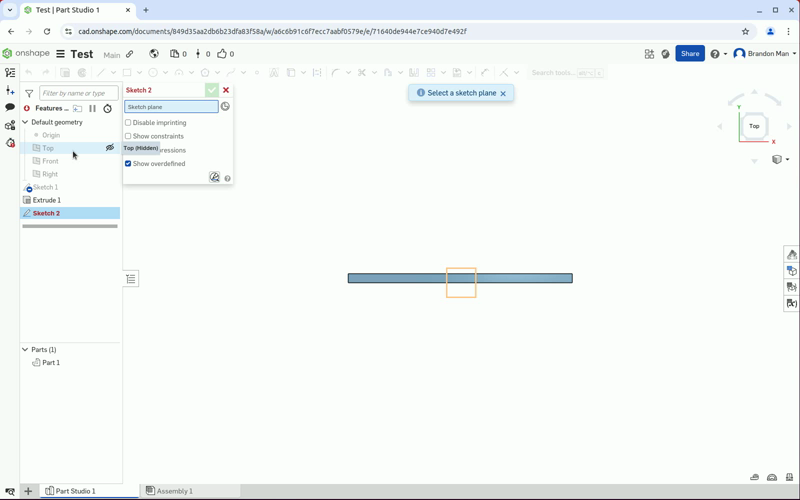
click(73, 150)
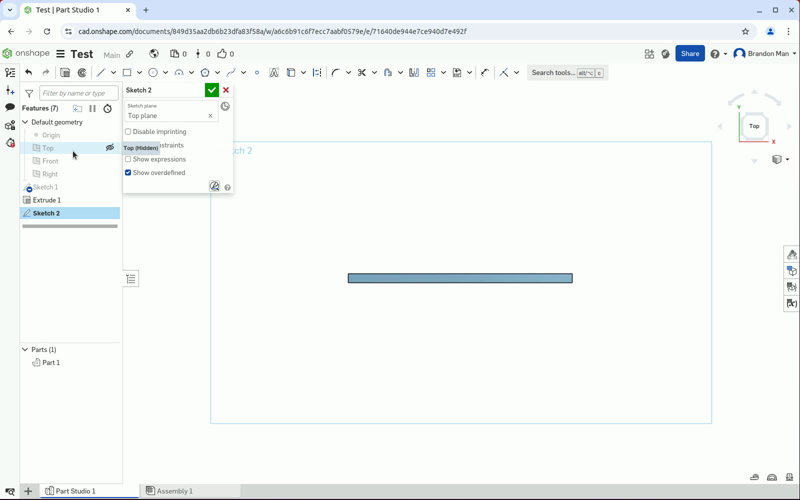
mouse_move(73, 352)
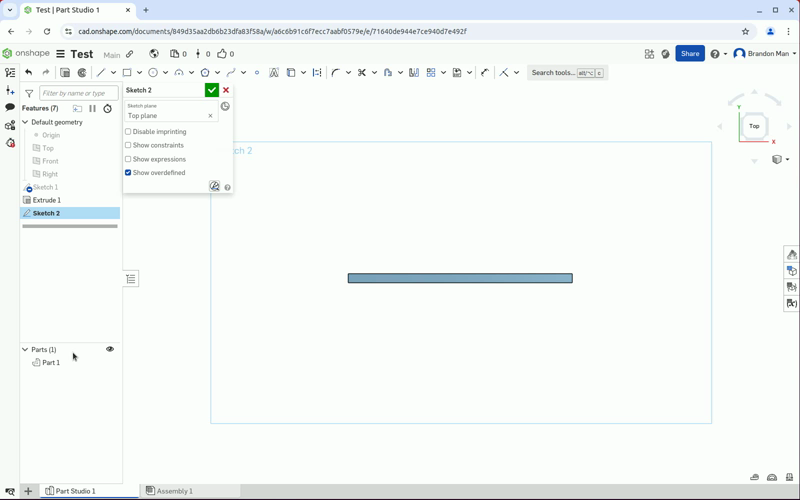
key(y)
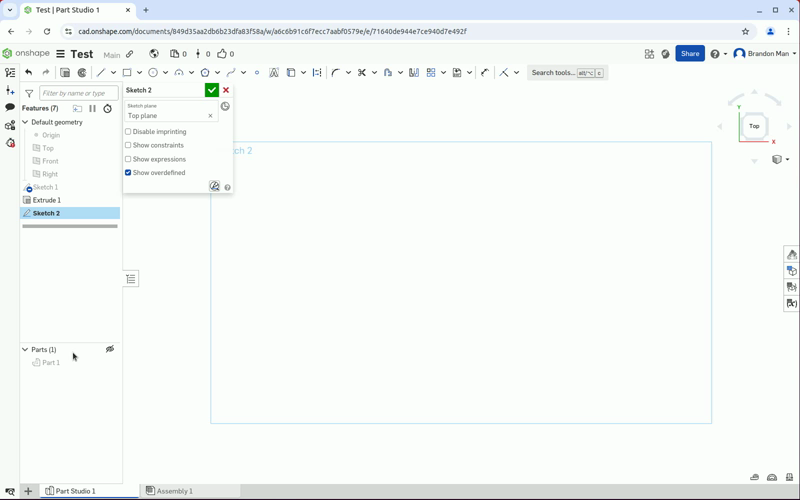
key(l)
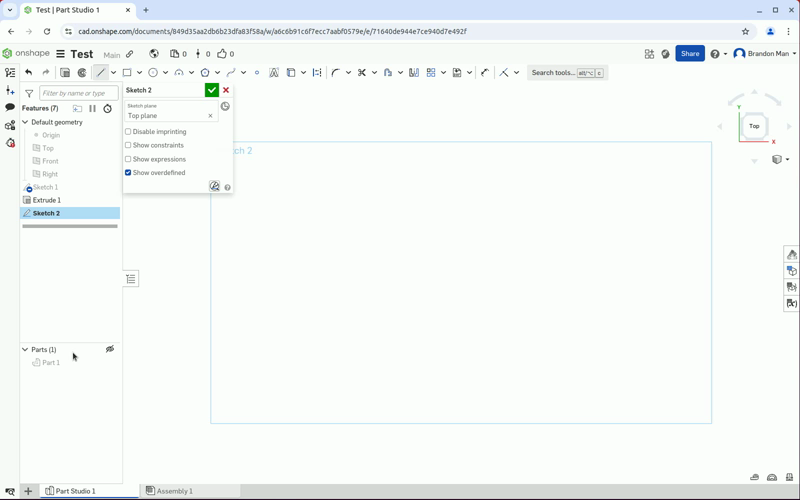
key_down(shift)
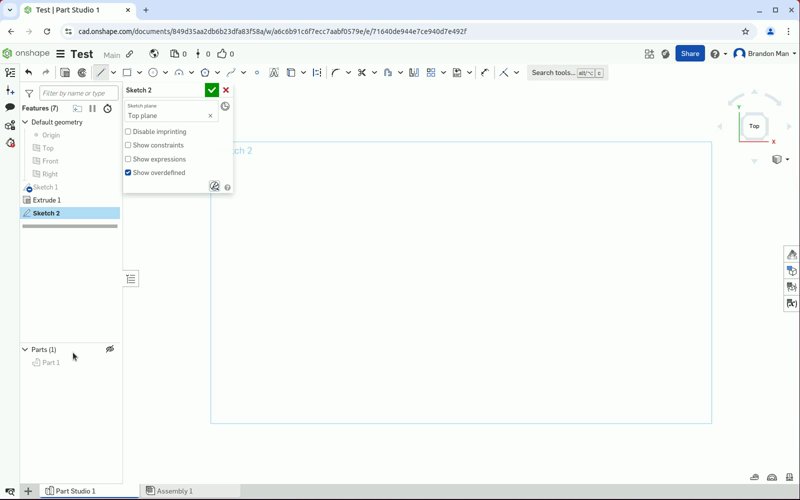
mouse_move(348, 282)
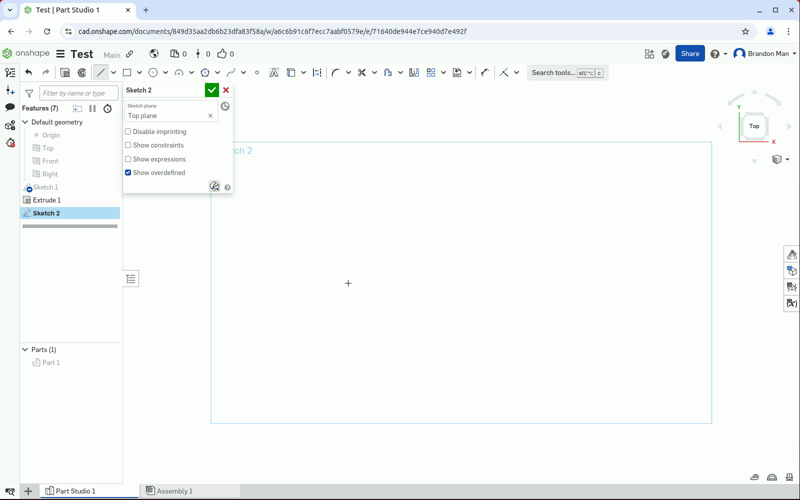
click(348, 282)
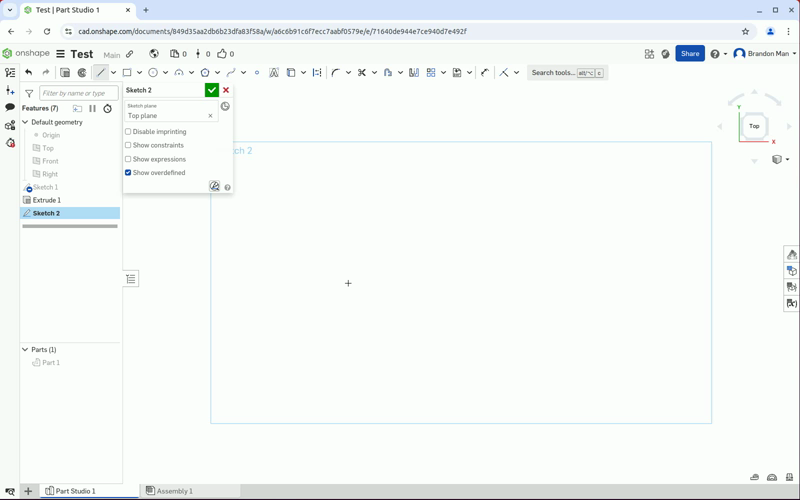
key_up(shift)
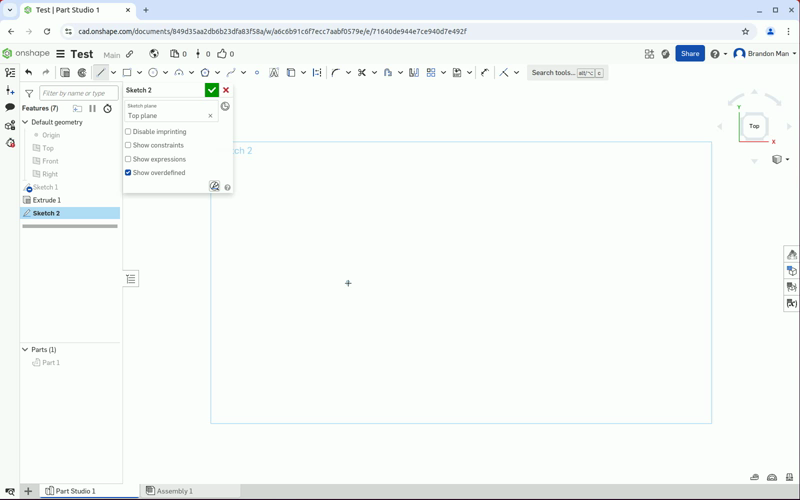
key_down(shift)
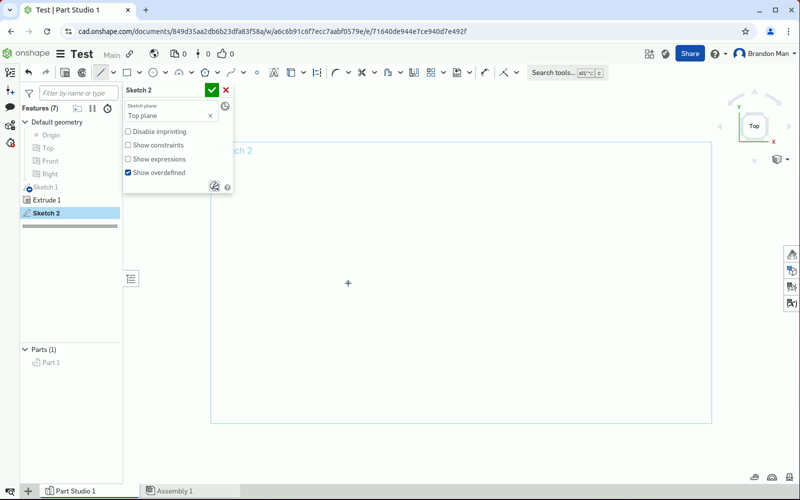
mouse_move(461, 282)
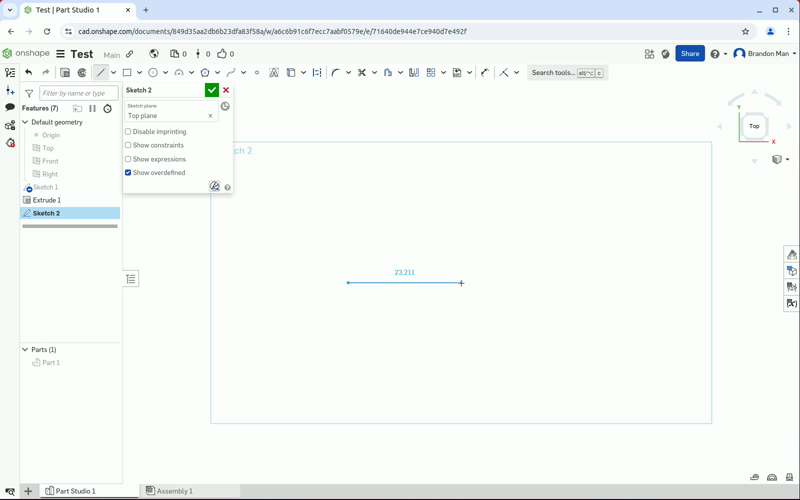
click(461, 282)
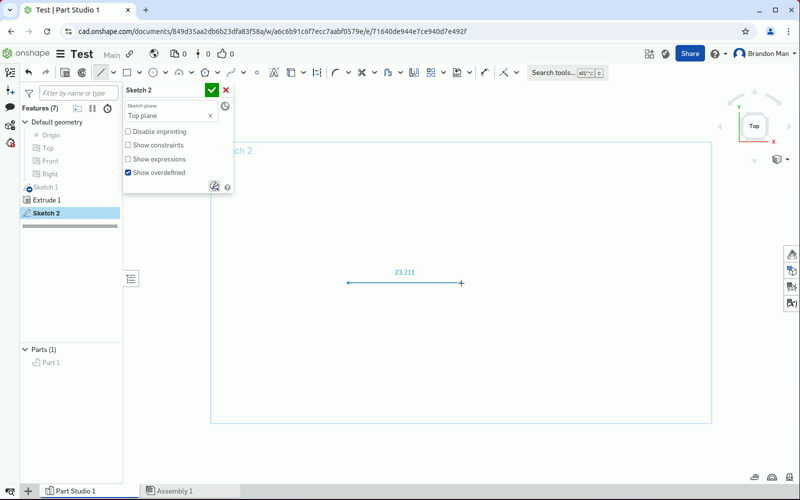
key_up(shift)
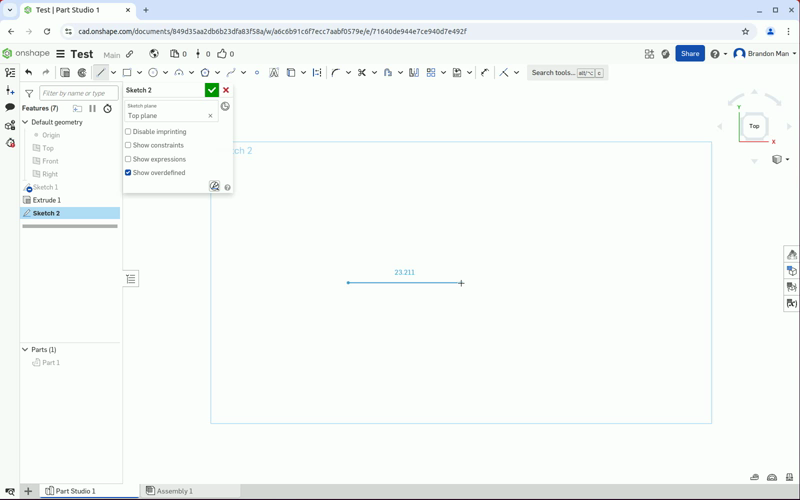
key_down(shift)
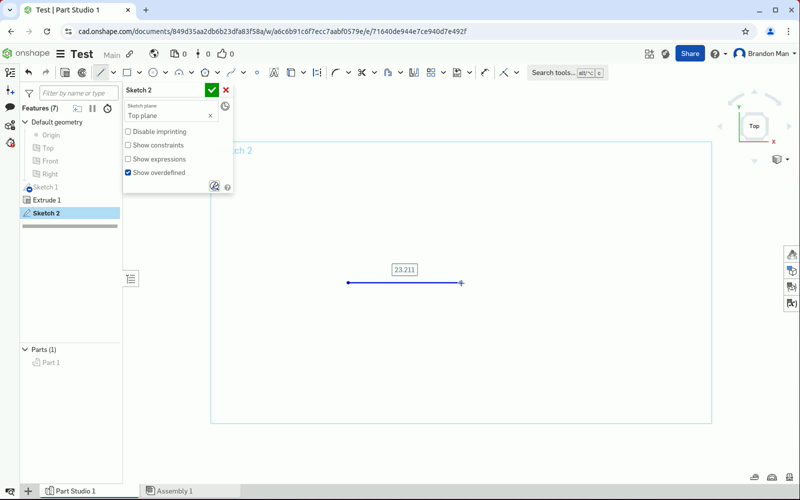
mouse_move(572, 282)
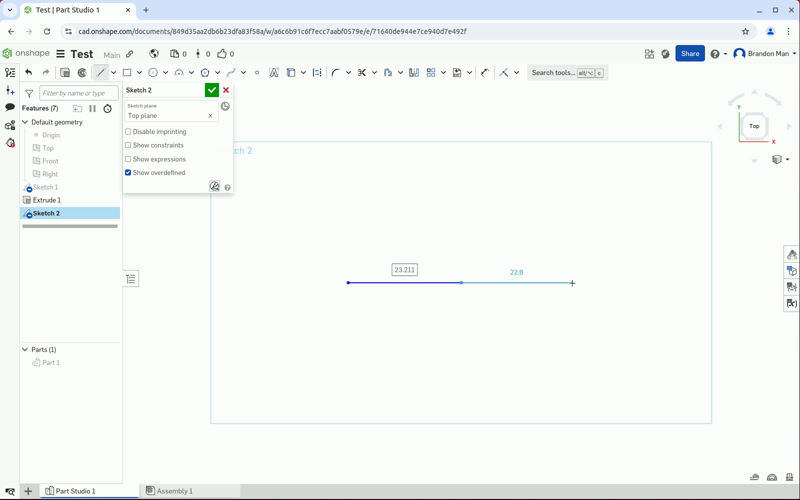
click(572, 282)
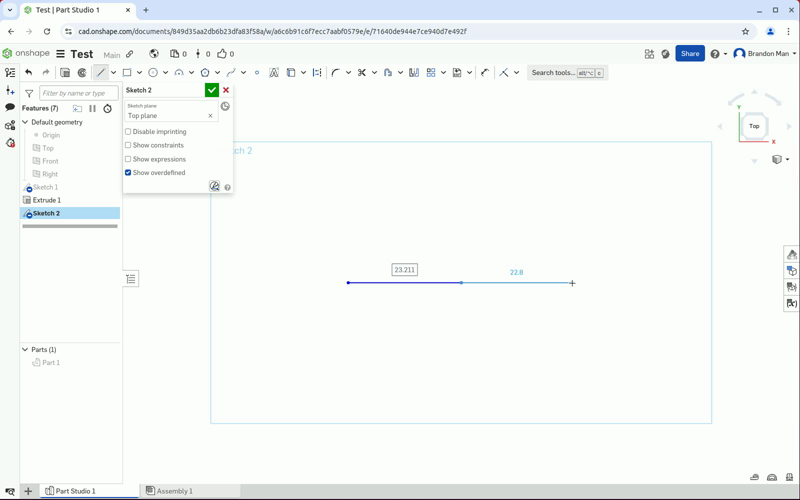
key_up(shift)
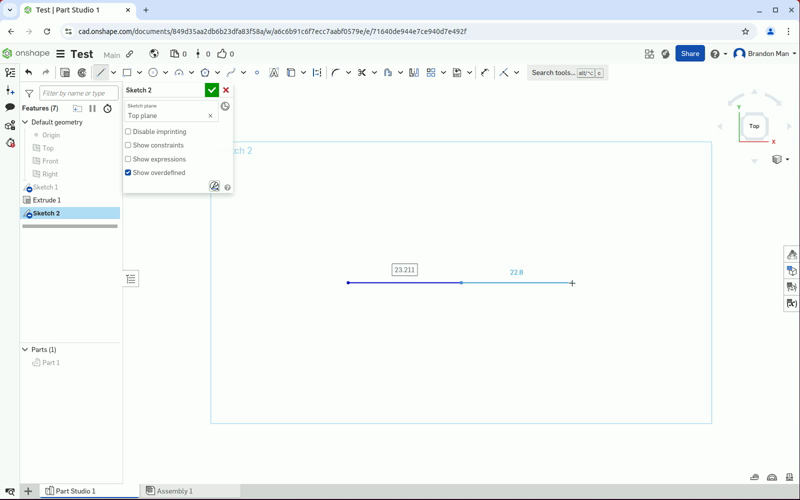
key_down(shift)
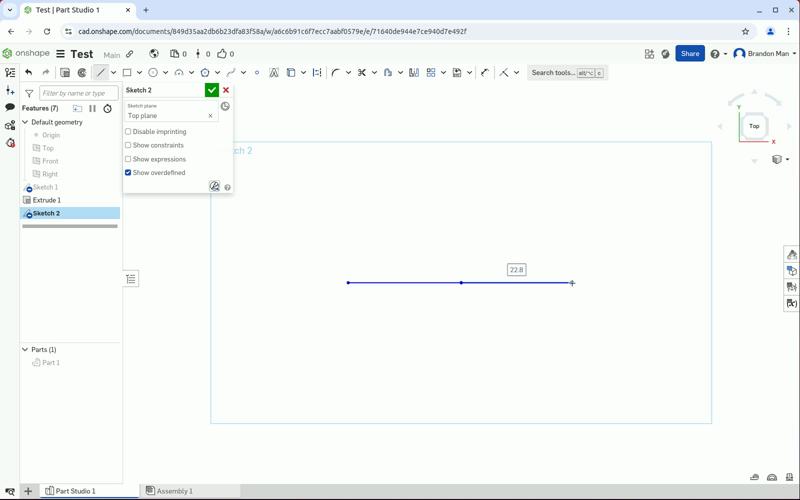
mouse_move(589, 282)
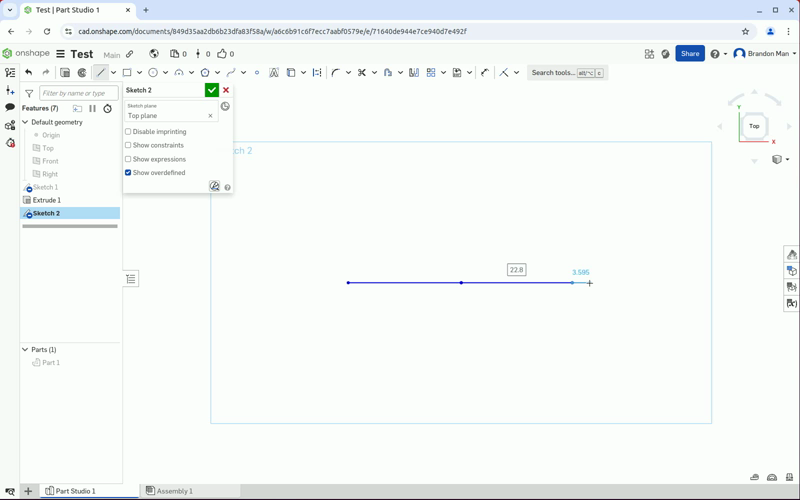
mouse_move(572, 273)
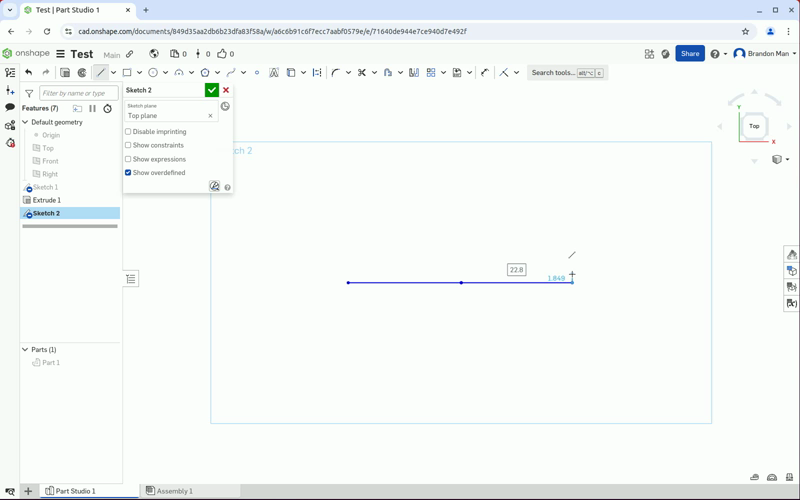
click(572, 273)
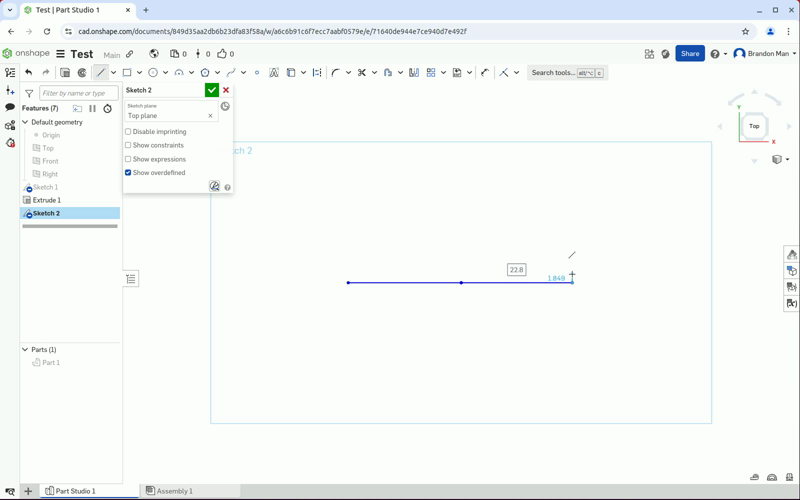
key_up(shift)
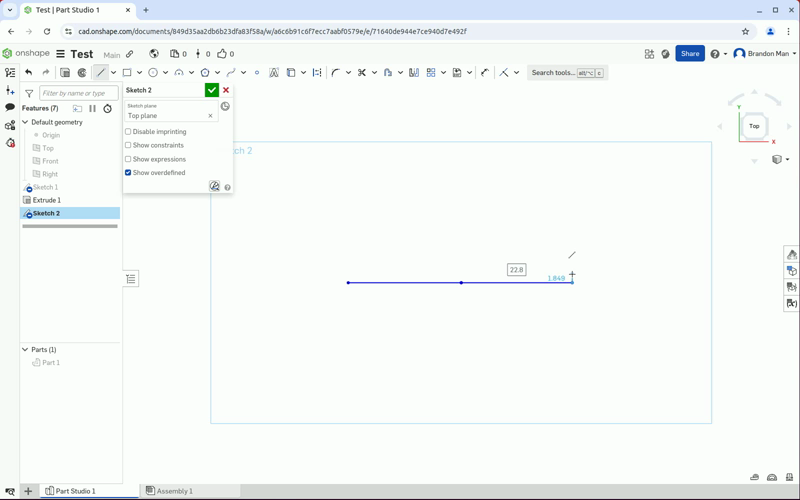
key_down(shift)
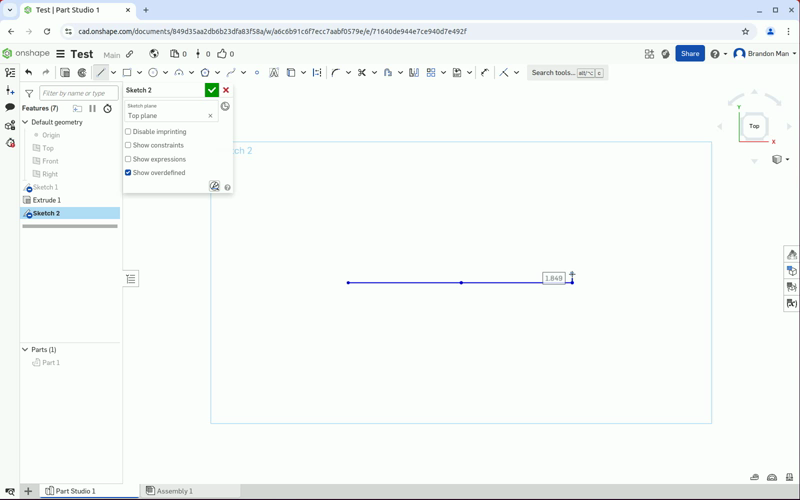
mouse_move(348, 273)
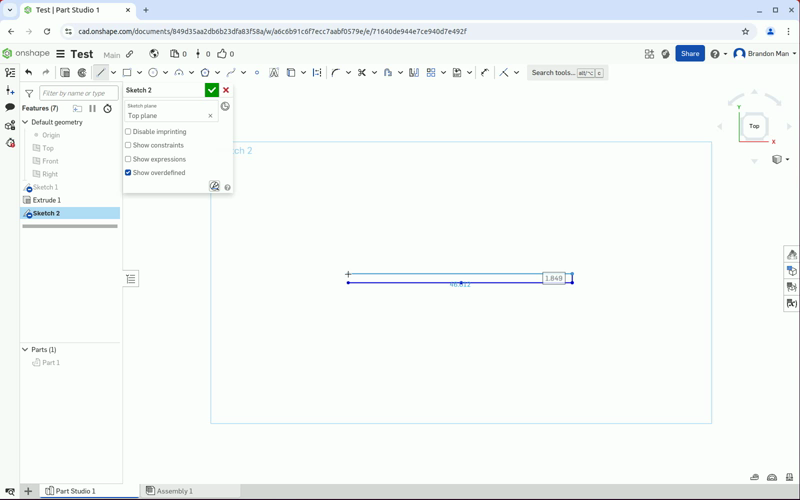
click(348, 273)
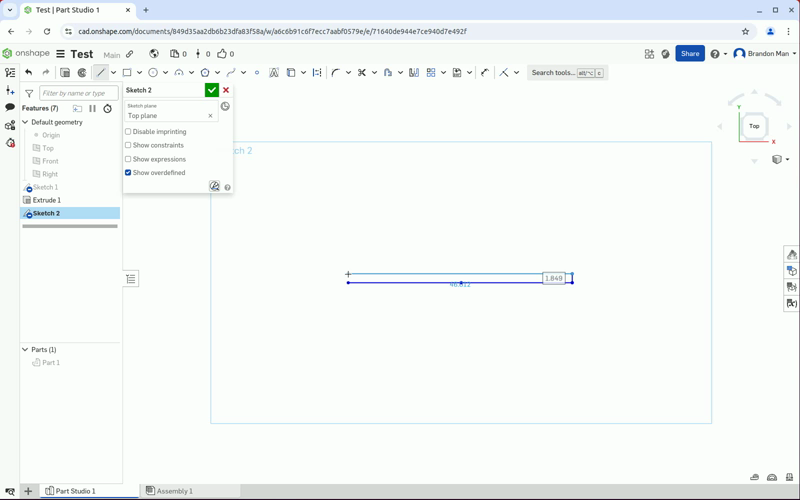
key_up(shift)
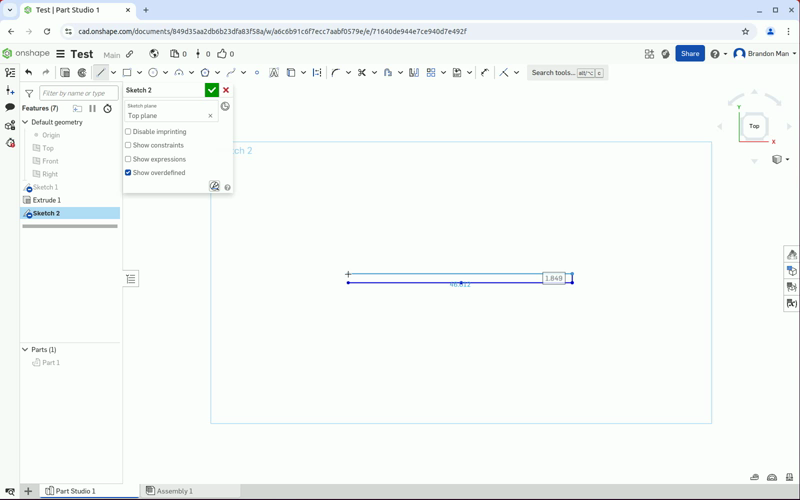
mouse_move(378, 273)
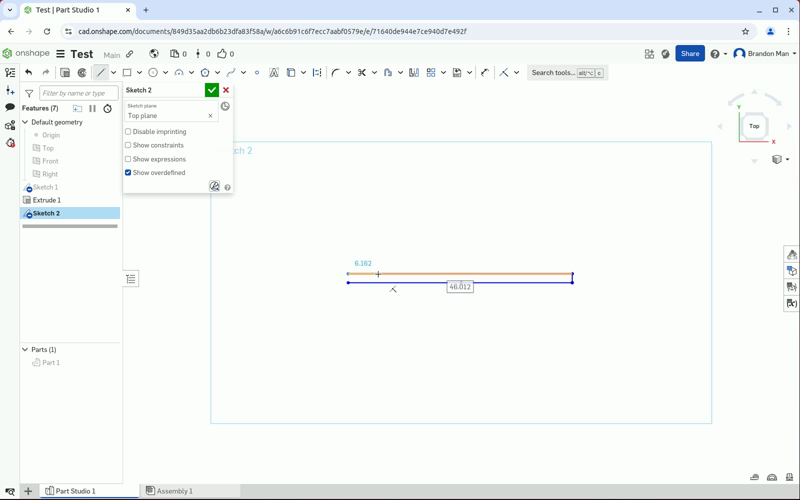
key_down(shift)
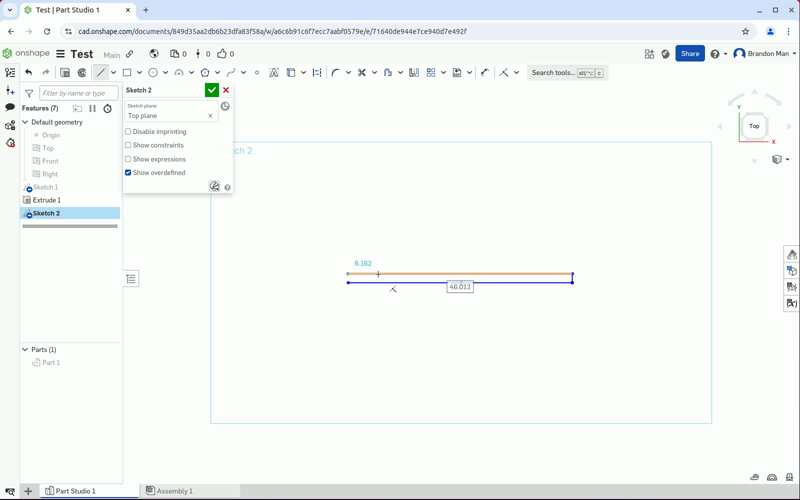
mouse_move(348, 282)
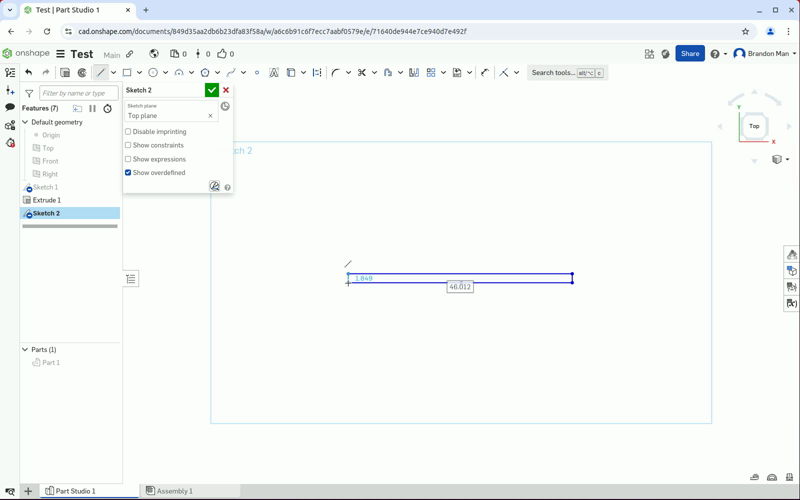
key_up(shift)
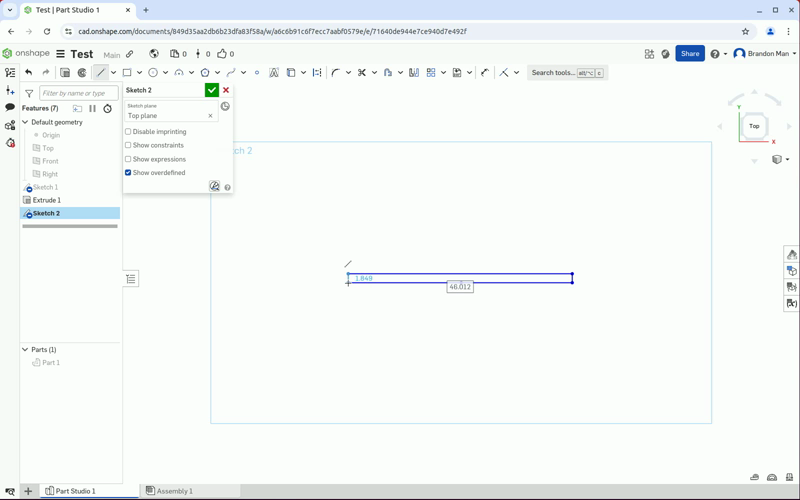
click(348, 282)
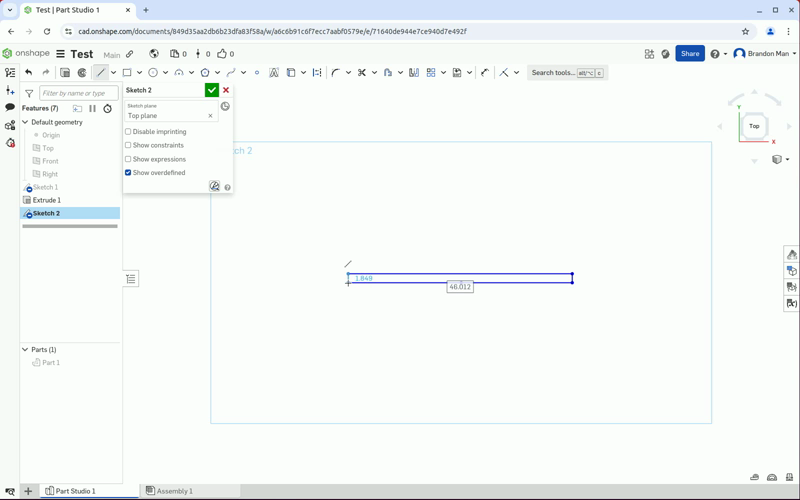
key(esc)
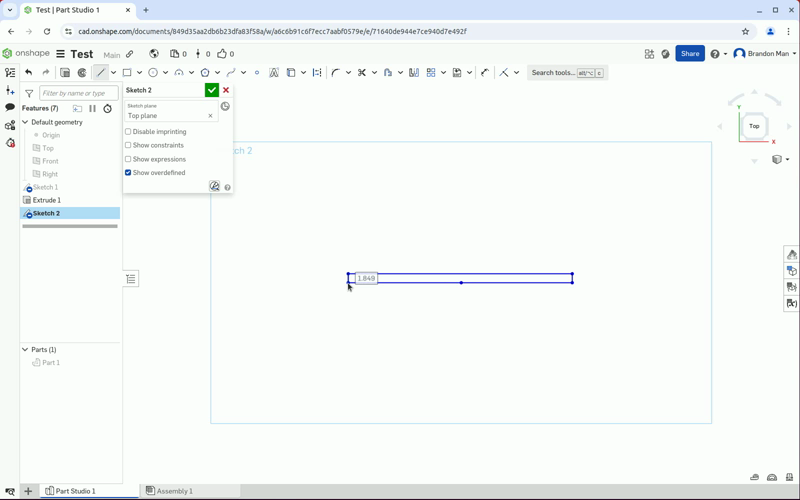
mouse_move(403, 276)
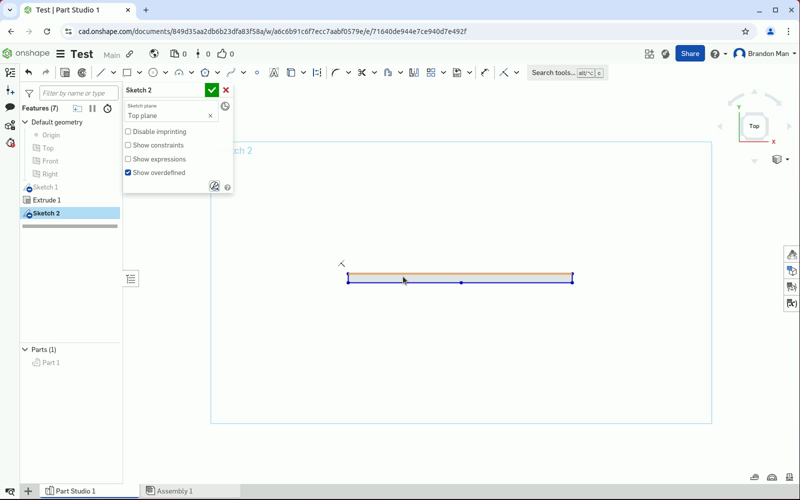
click(403, 276)
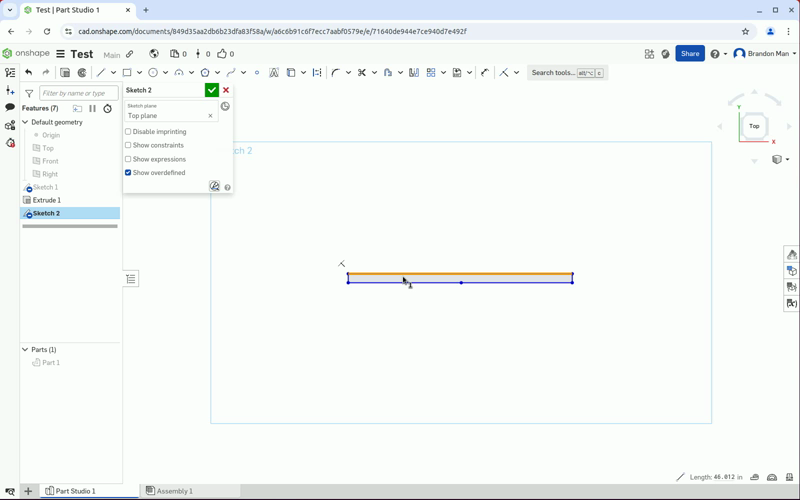
mouse_move(73, 352)
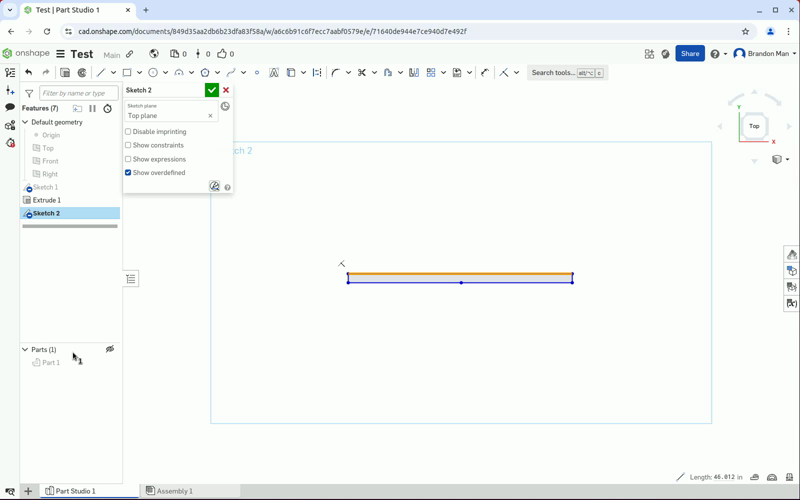
key(shift+y)
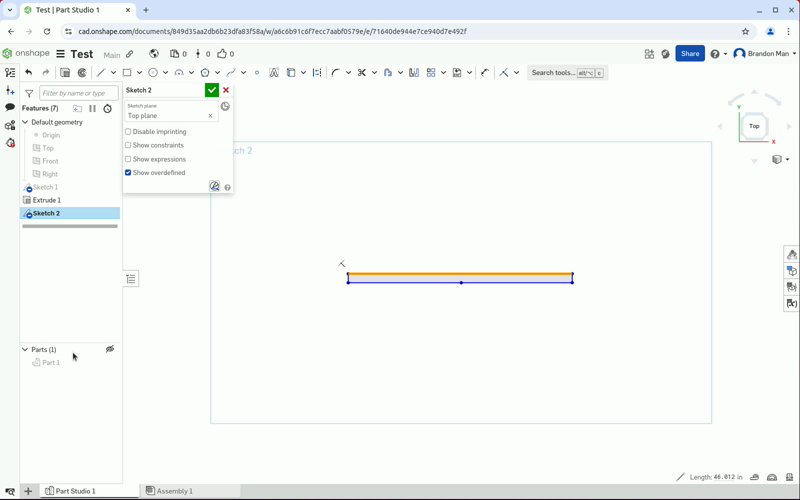
key(shift+e)
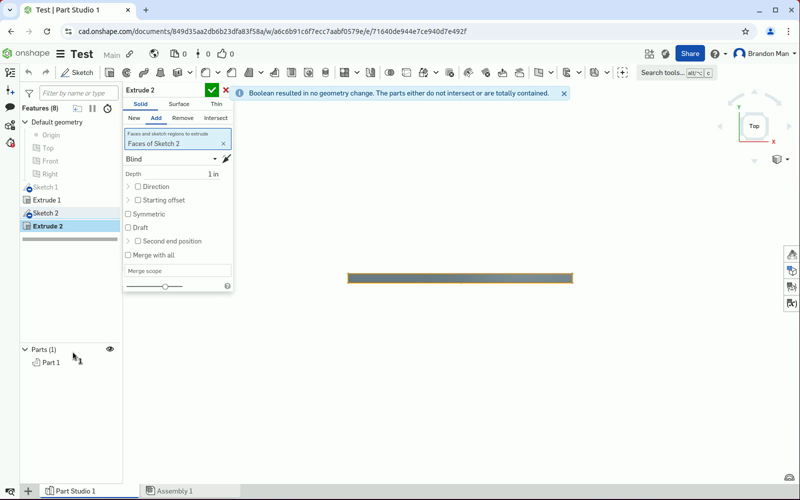
mouse_move(143, 106)
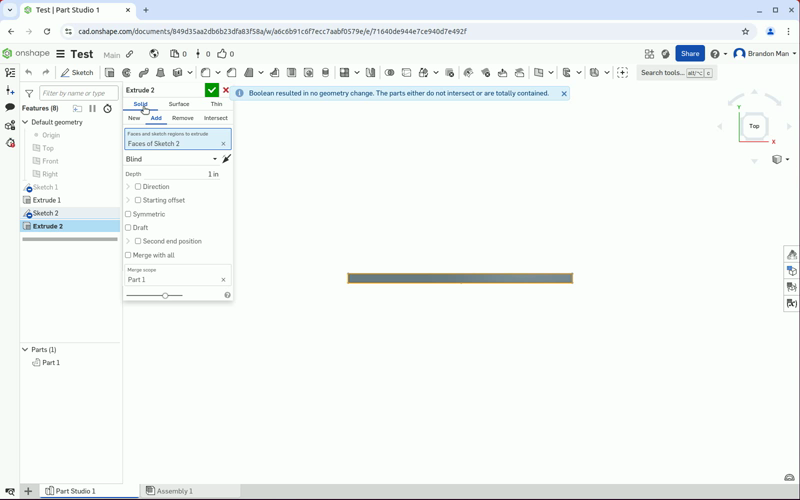
click(143, 106)
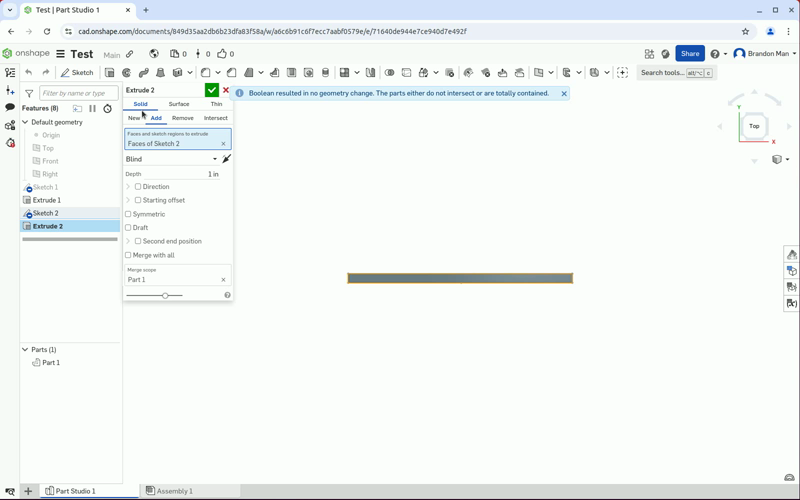
mouse_move(137, 120)
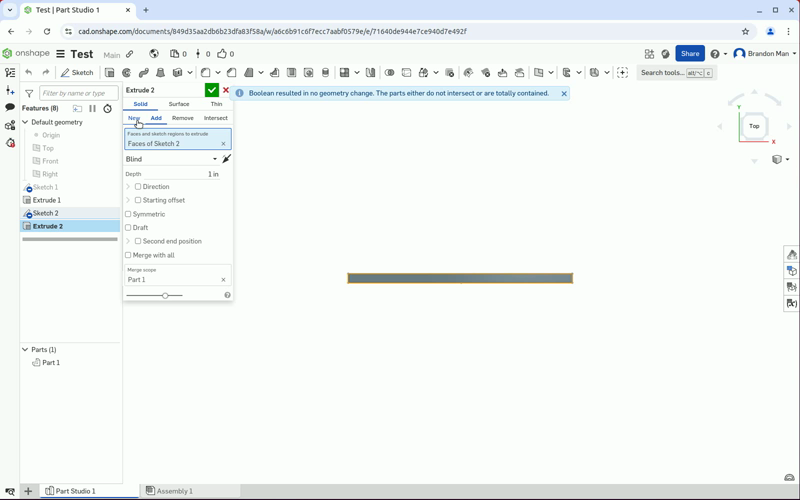
click(137, 120)
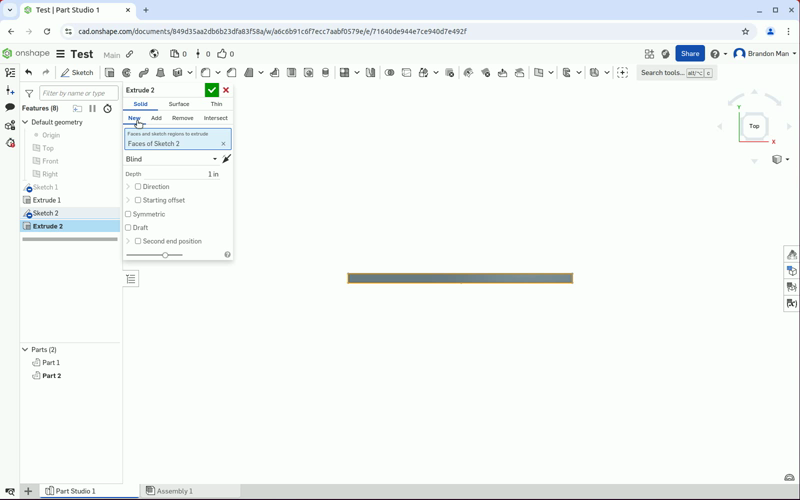
key(tab, 4)
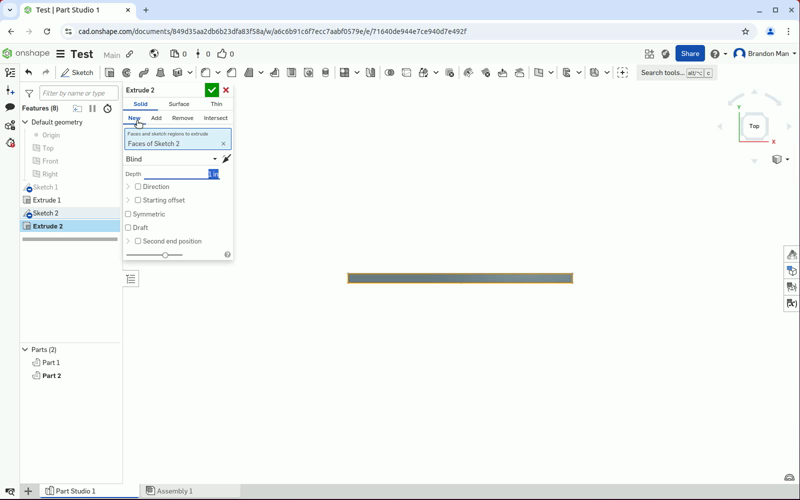
text(3.851)
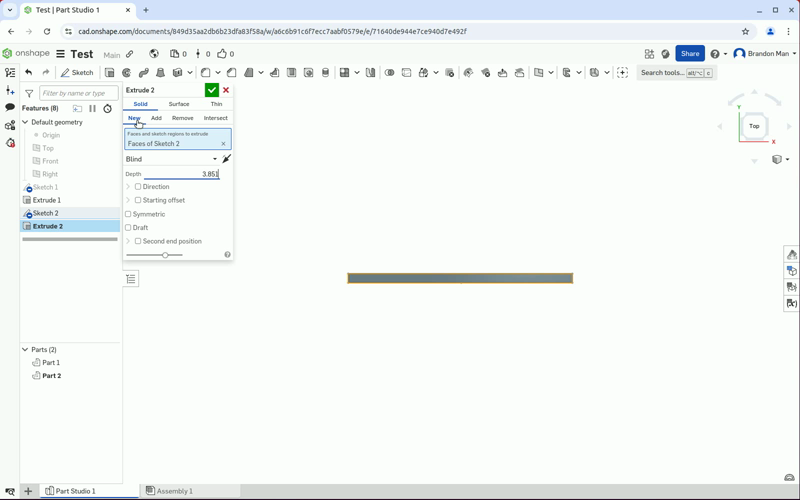
key(enter)
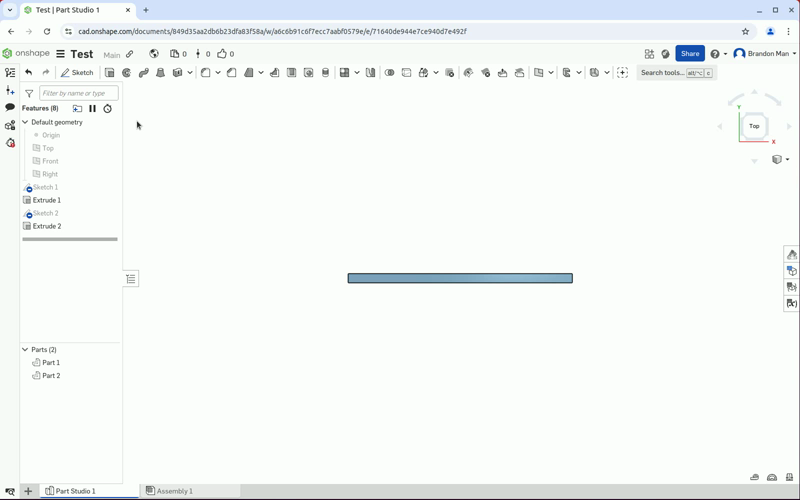
key(shift+h)
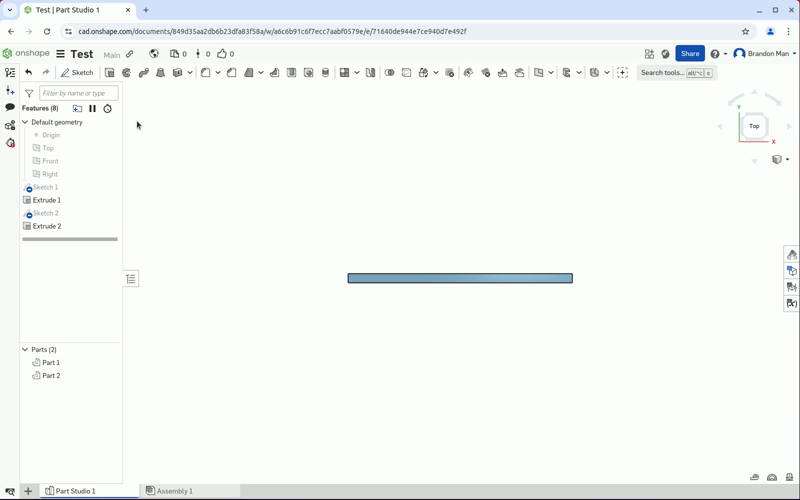
key(shift+h)
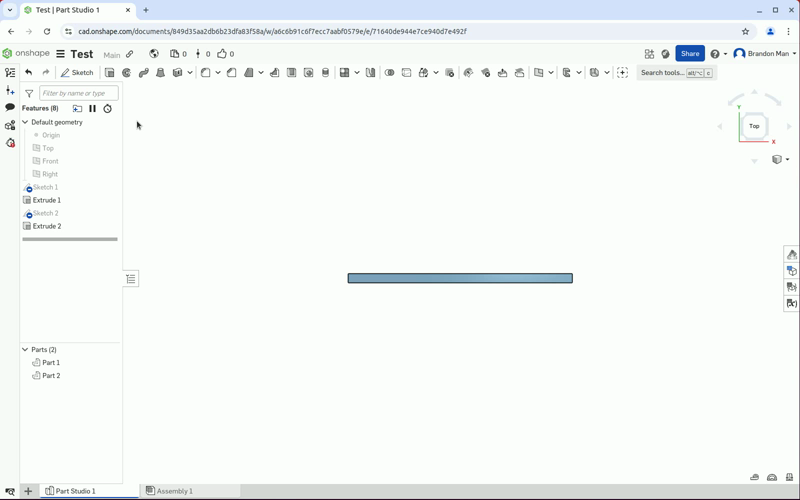
mouse_move(73, 189)
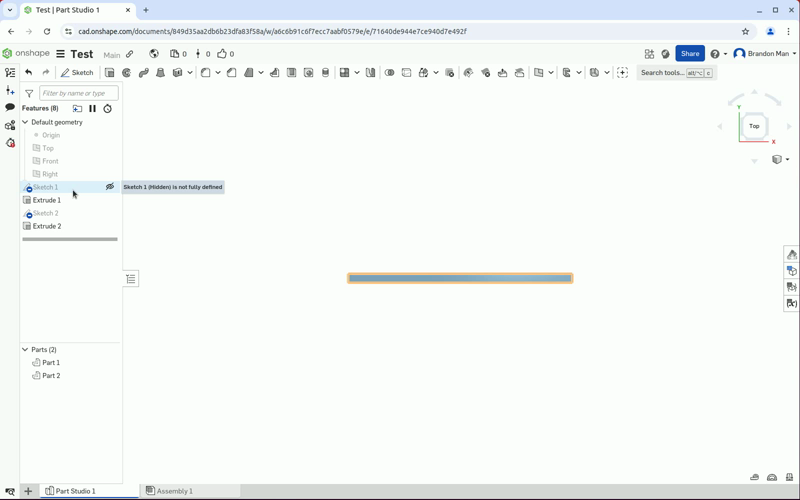
click(73, 189)
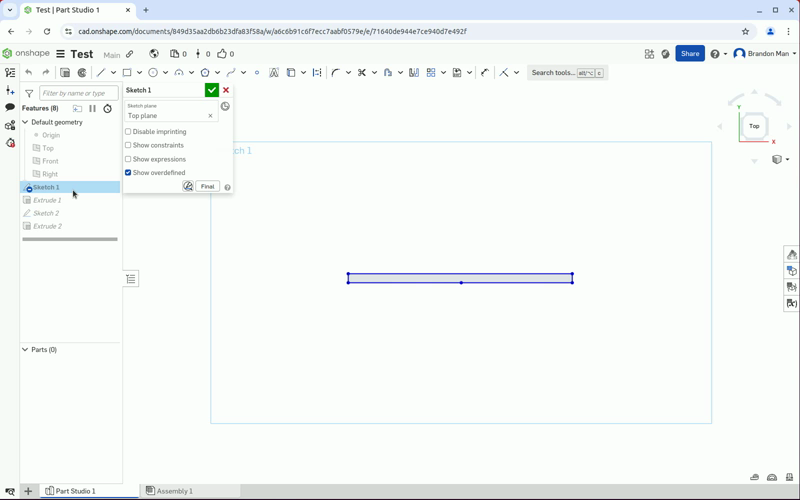
mouse_move(229, 92)
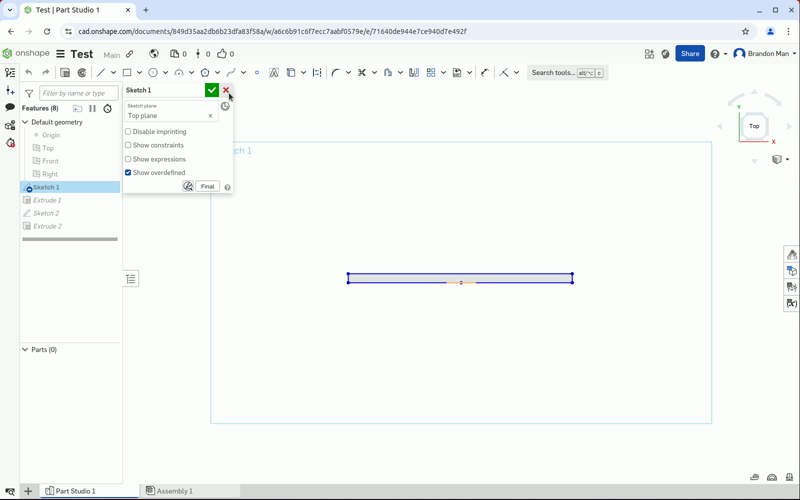
click(229, 92)
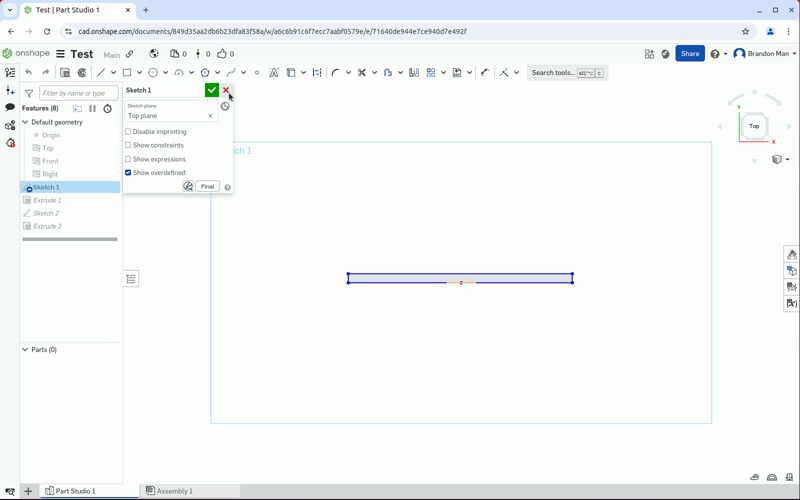
key(shift+s)
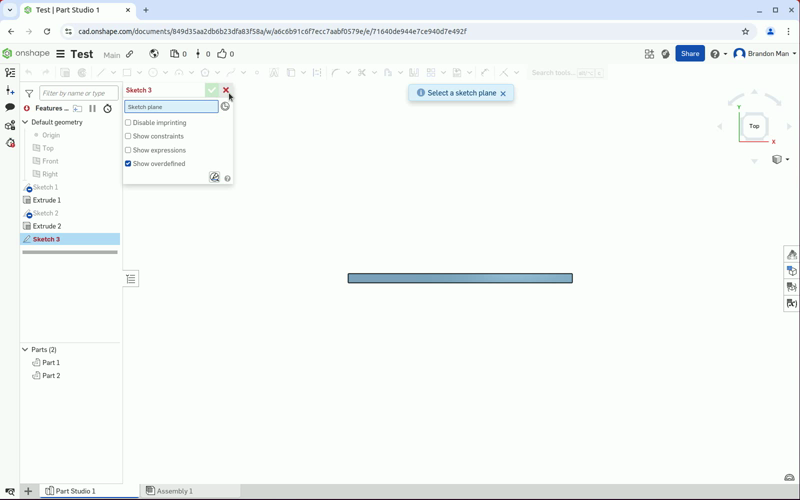
mouse_move(73, 150)
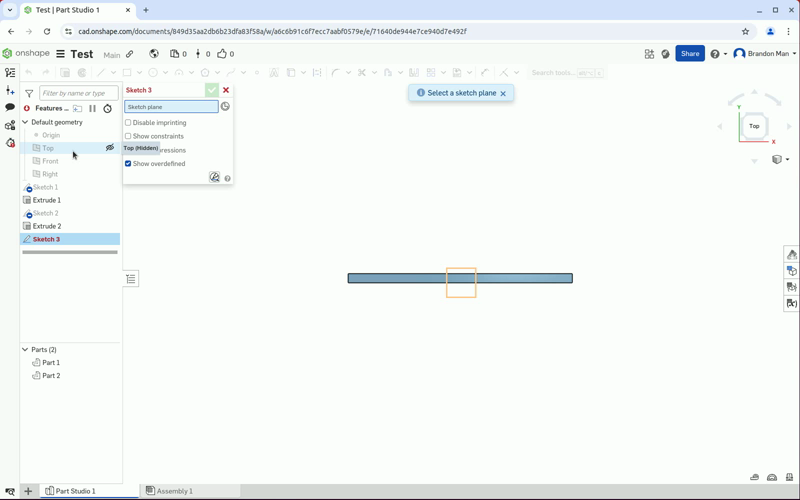
click(73, 150)
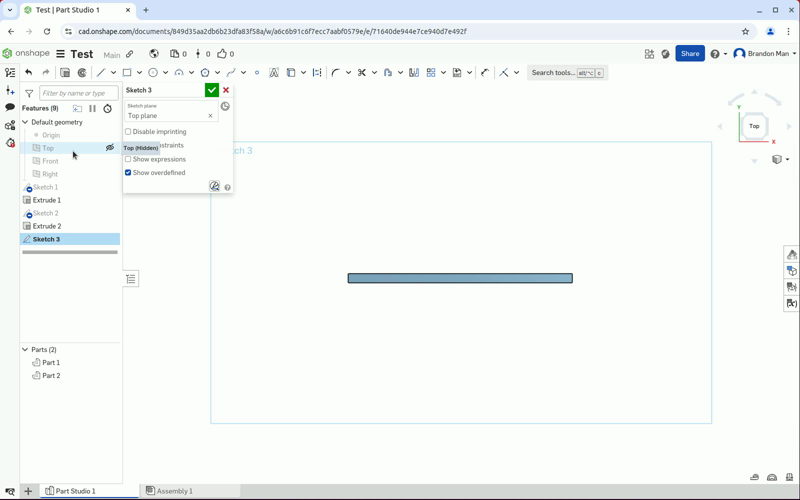
mouse_move(73, 352)
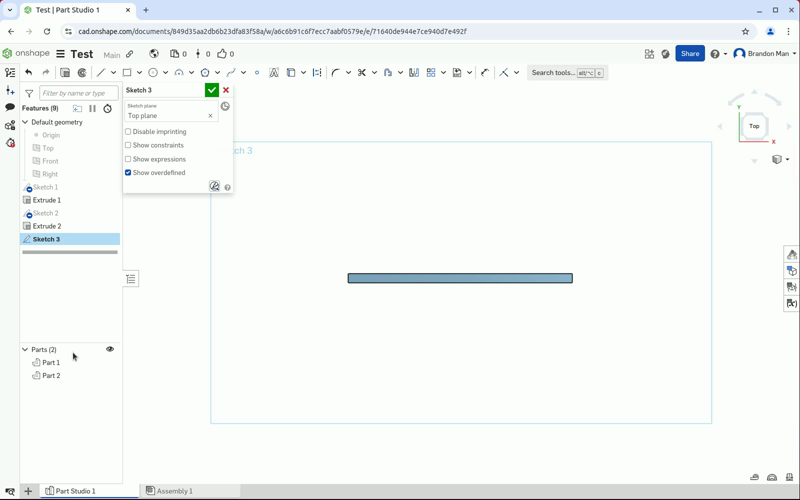
key(y)
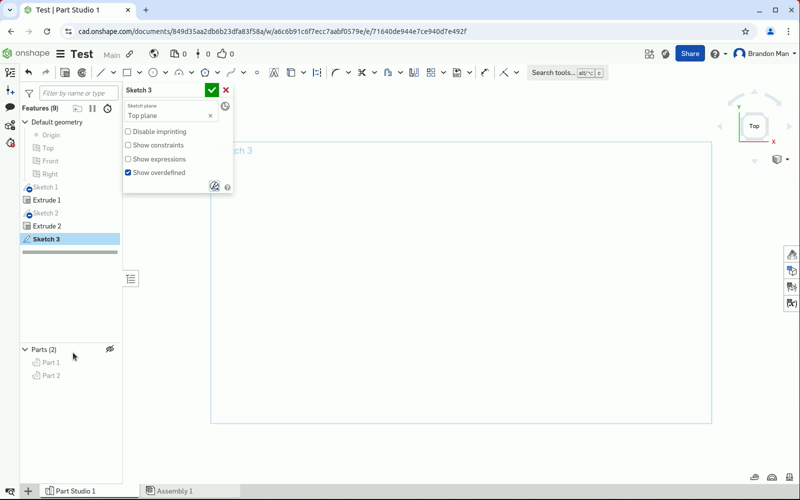
key(l)
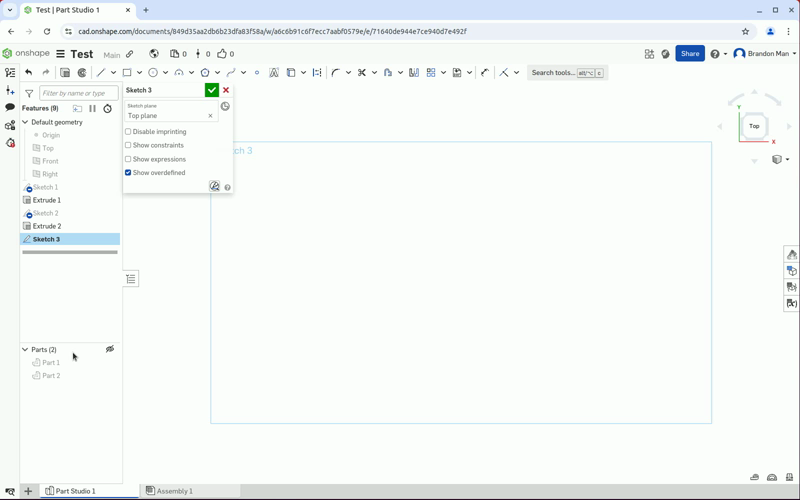
key_down(shift)
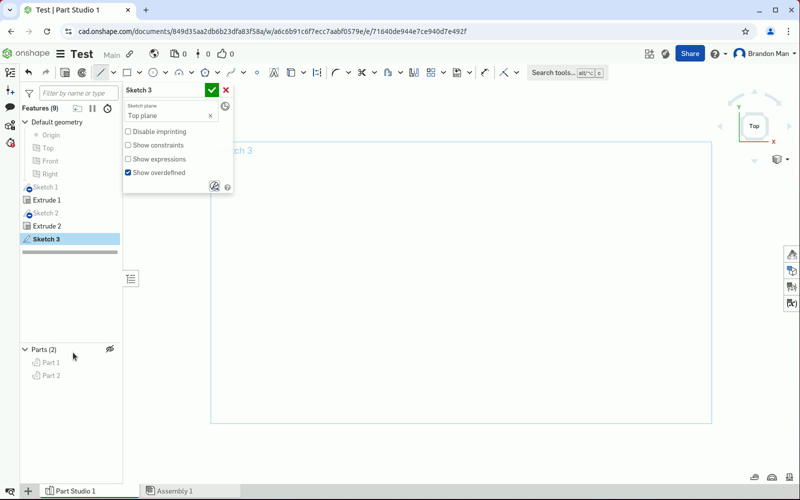
mouse_move(348, 272)
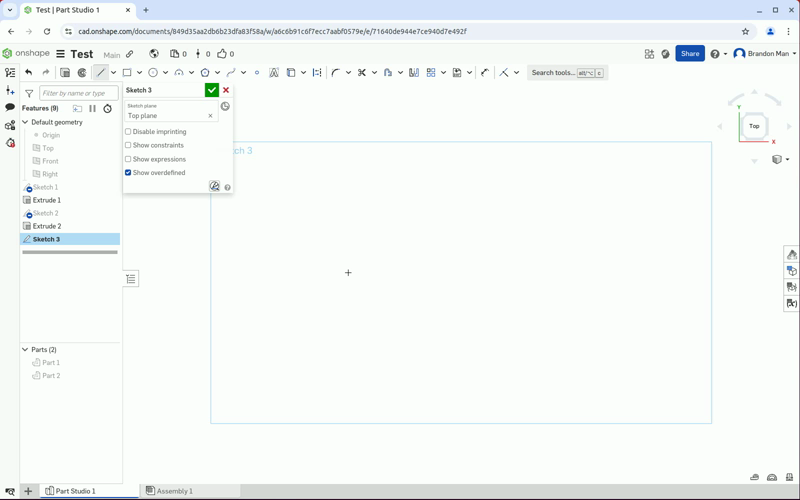
click(348, 272)
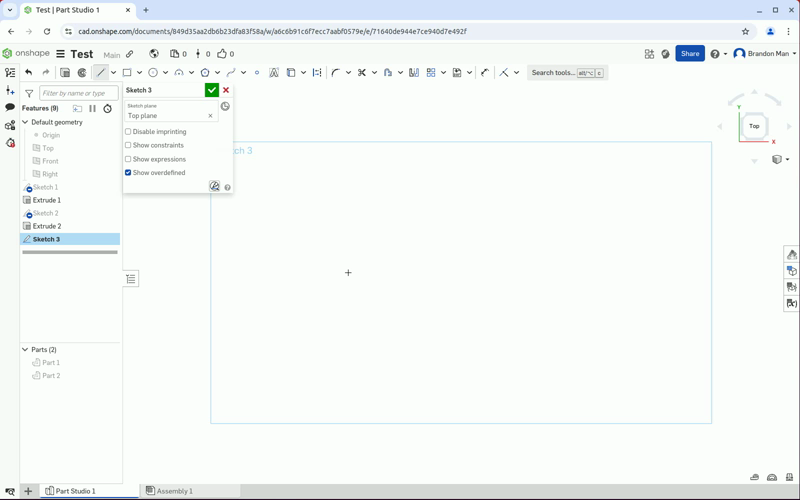
key_up(shift)
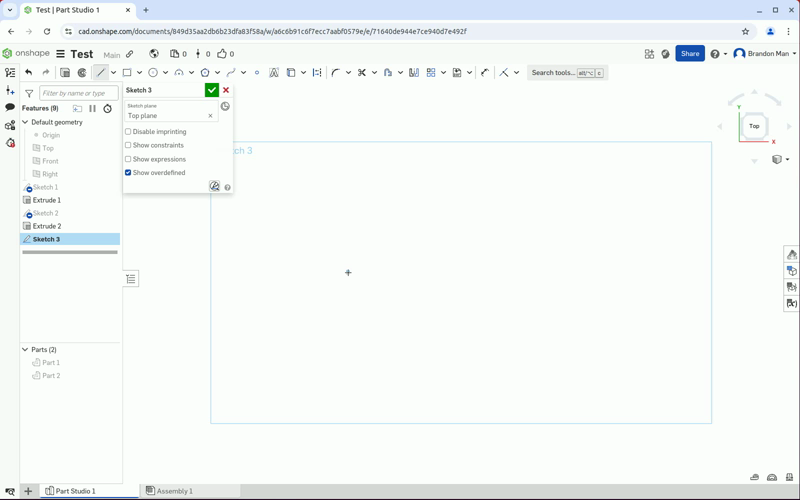
key_down(shift)
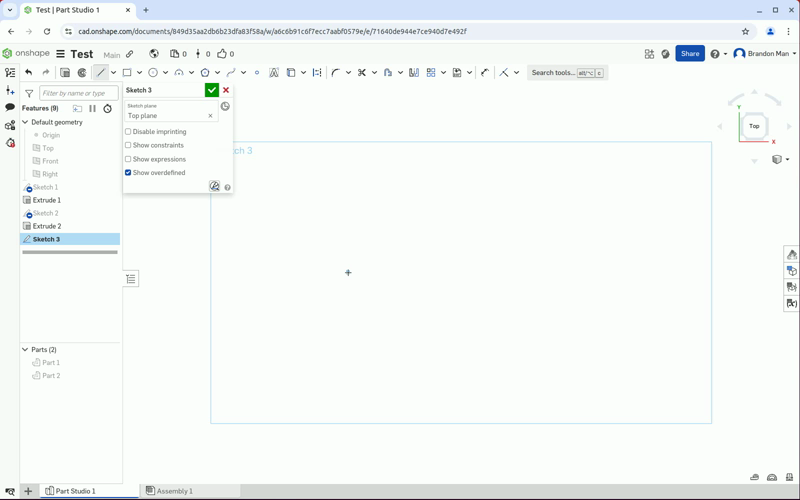
mouse_move(572, 272)
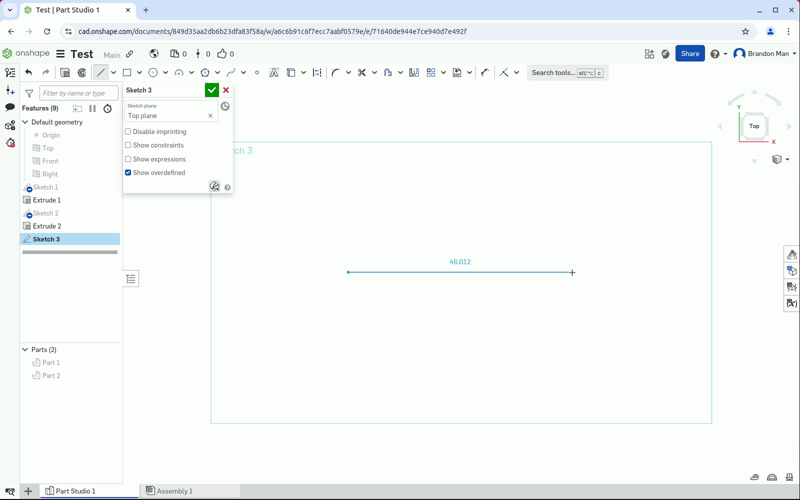
click(572, 272)
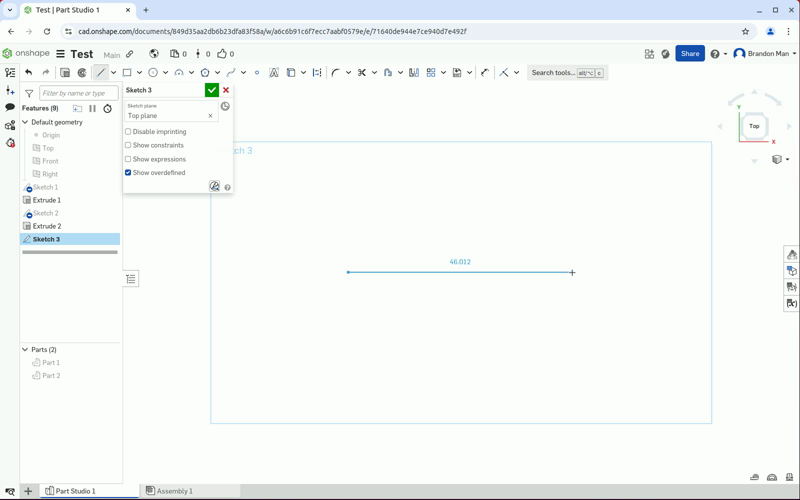
key_up(shift)
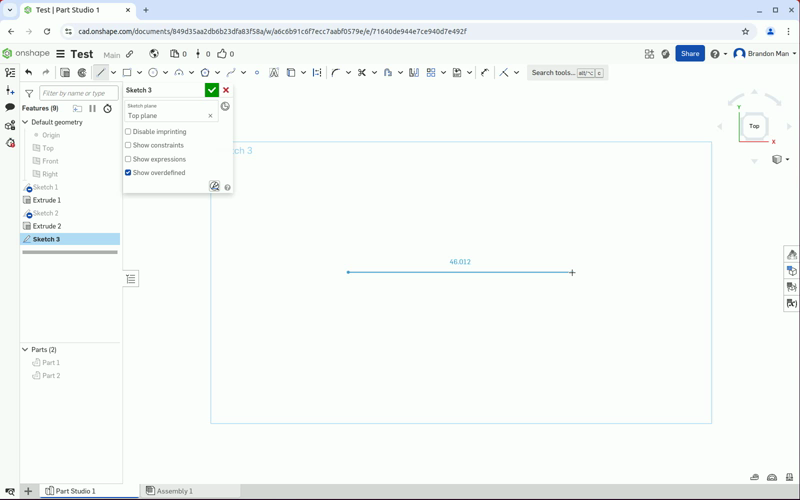
key_down(shift)
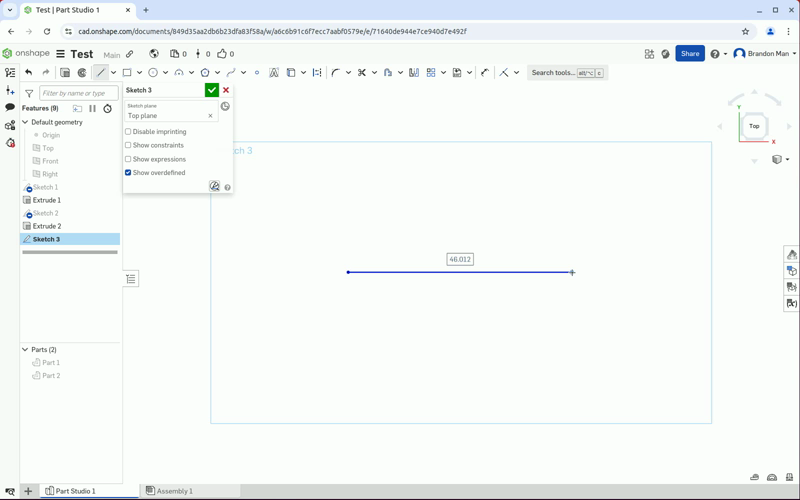
mouse_move(589, 272)
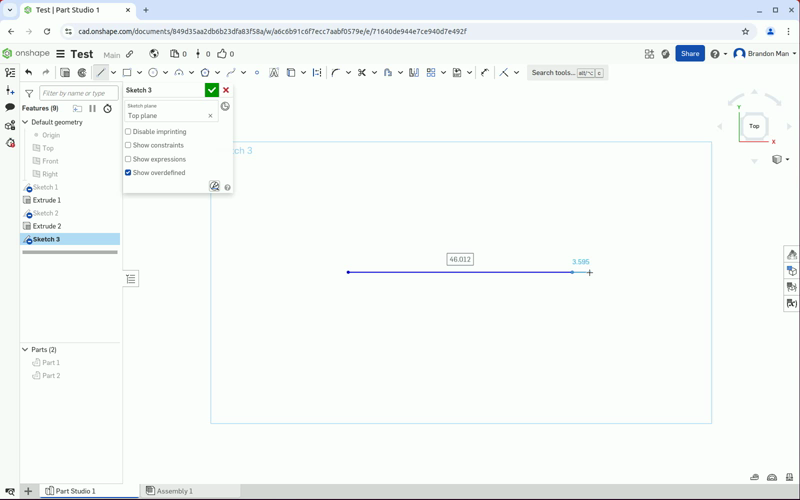
mouse_move(572, 230)
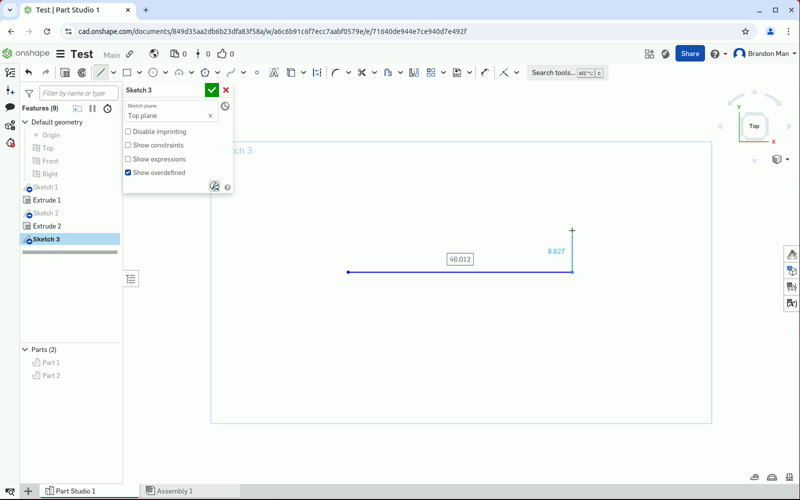
click(572, 230)
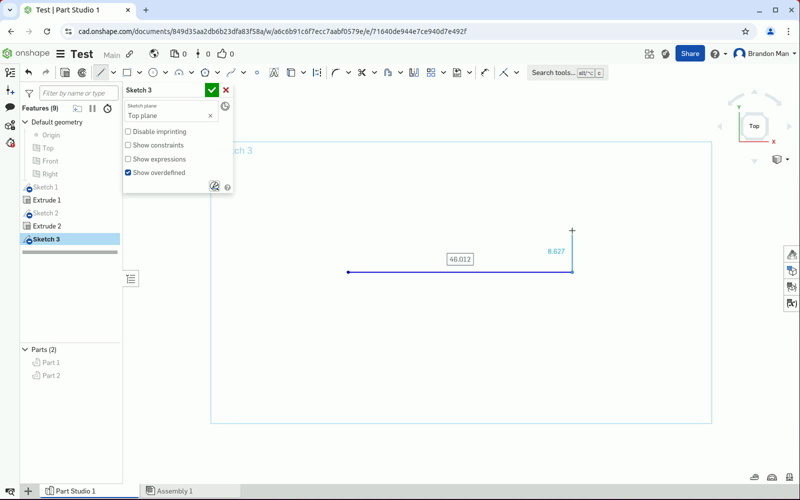
key_up(shift)
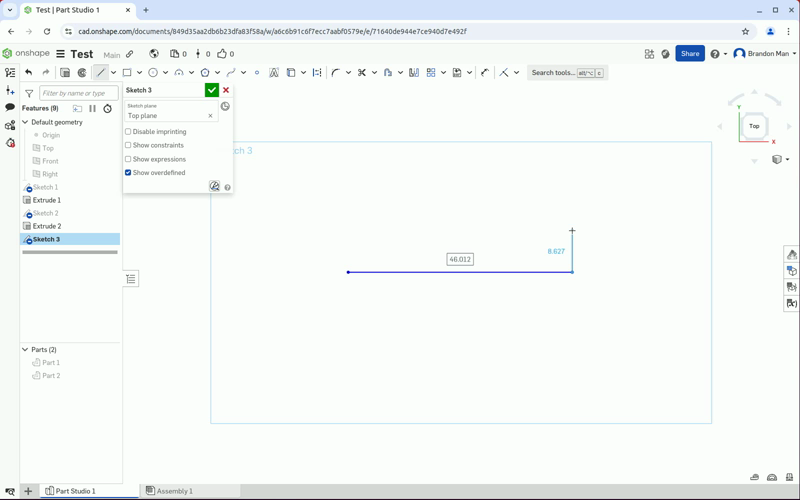
key_down(shift)
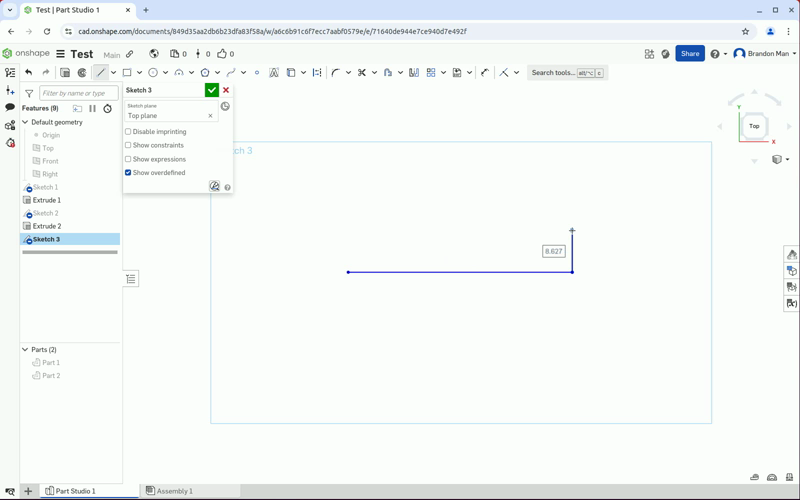
mouse_move(348, 230)
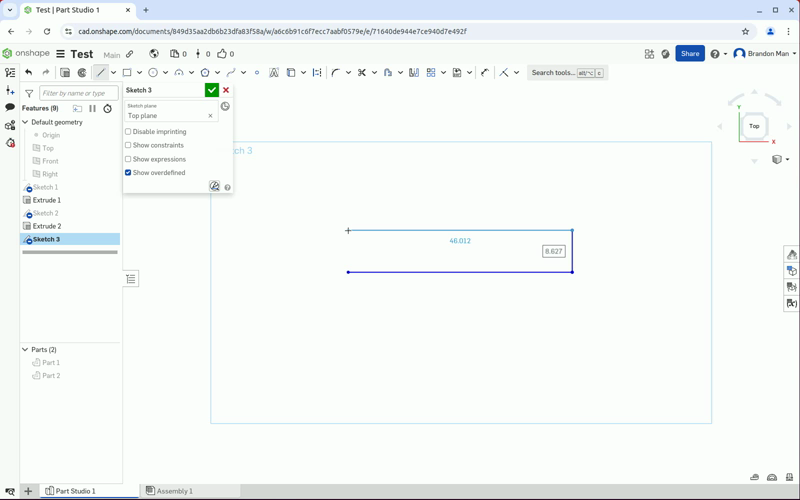
click(348, 230)
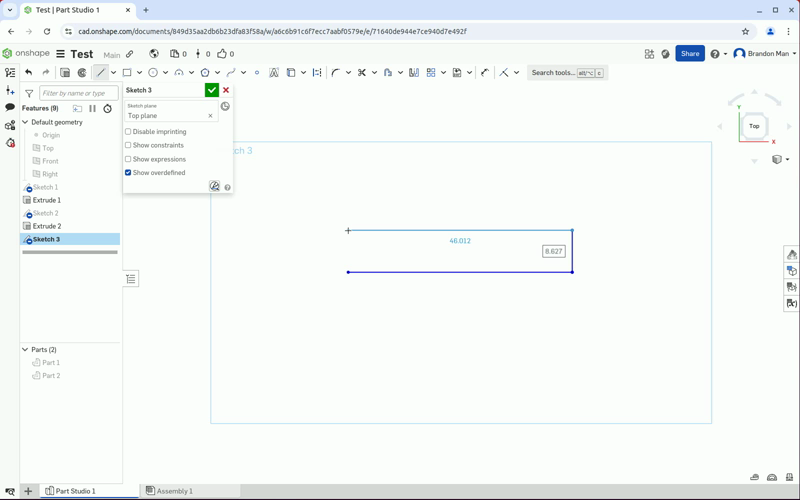
key_up(shift)
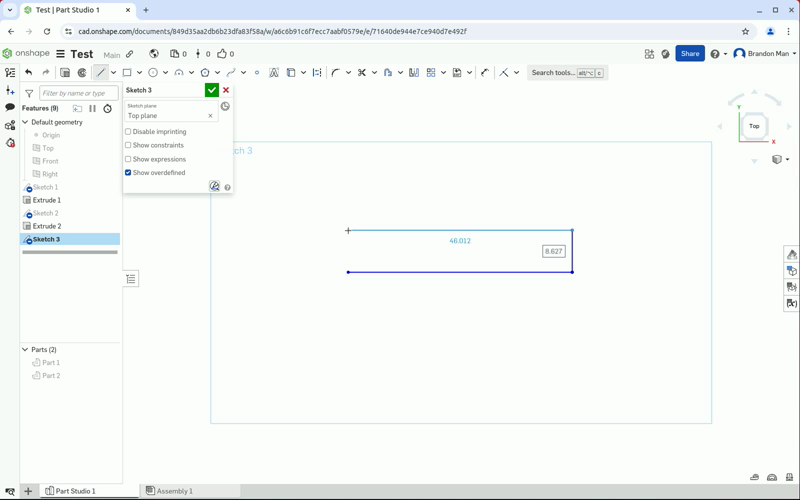
mouse_move(378, 230)
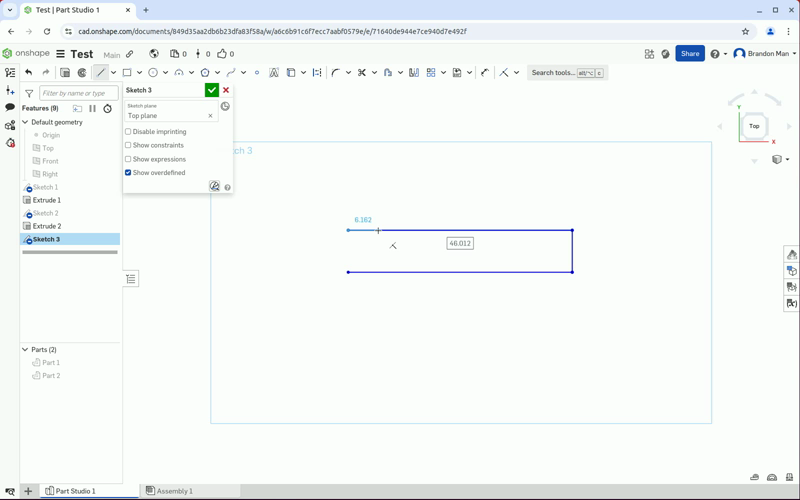
key_down(shift)
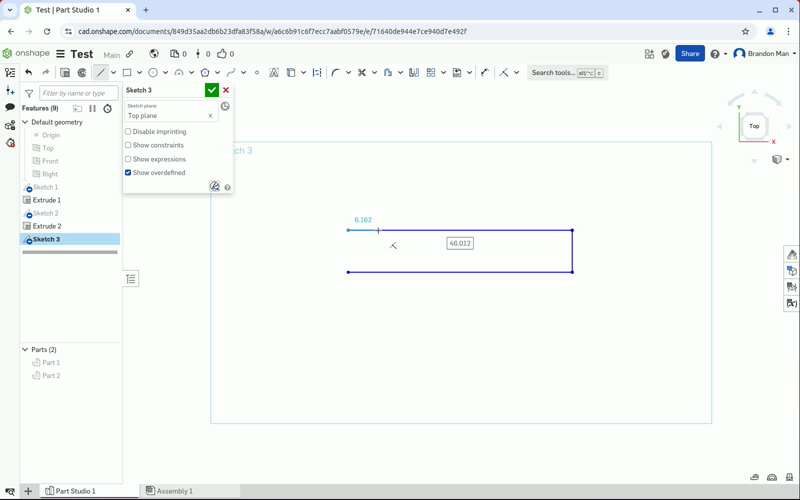
mouse_move(348, 272)
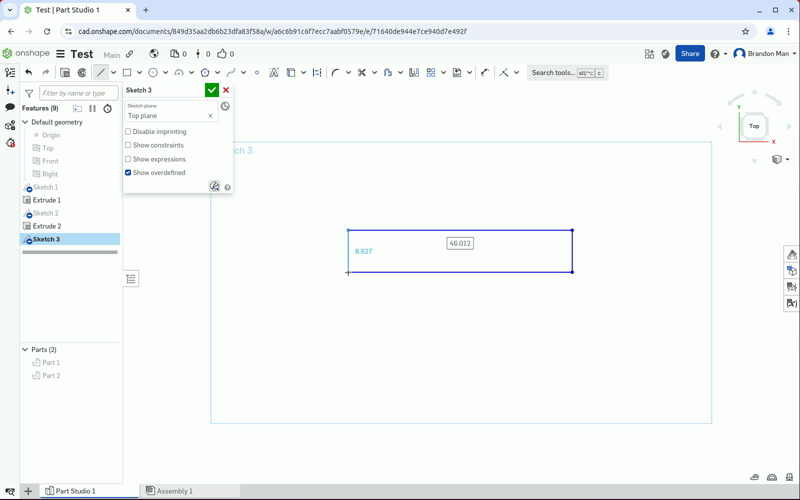
key_up(shift)
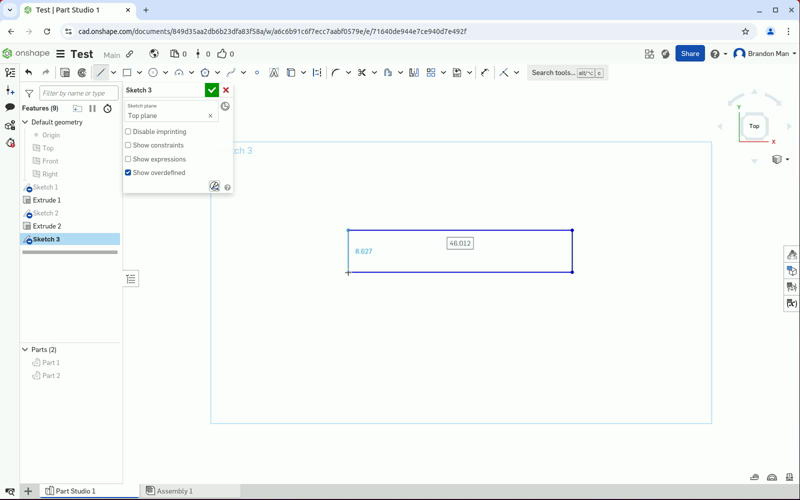
click(348, 272)
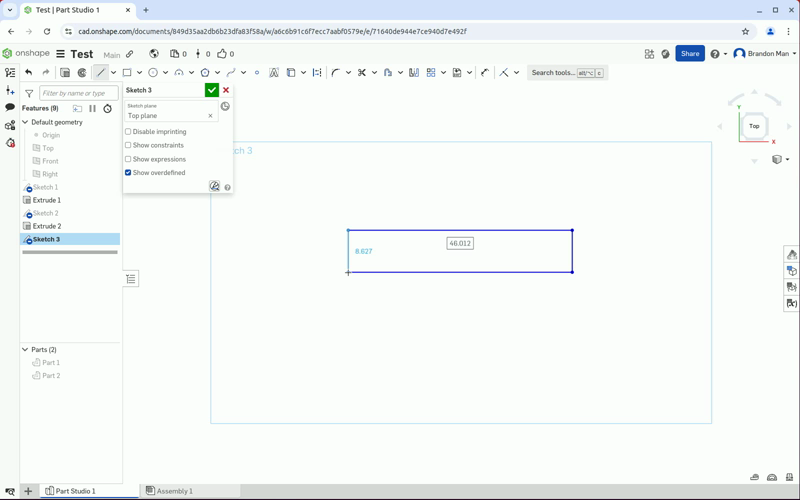
key(esc)
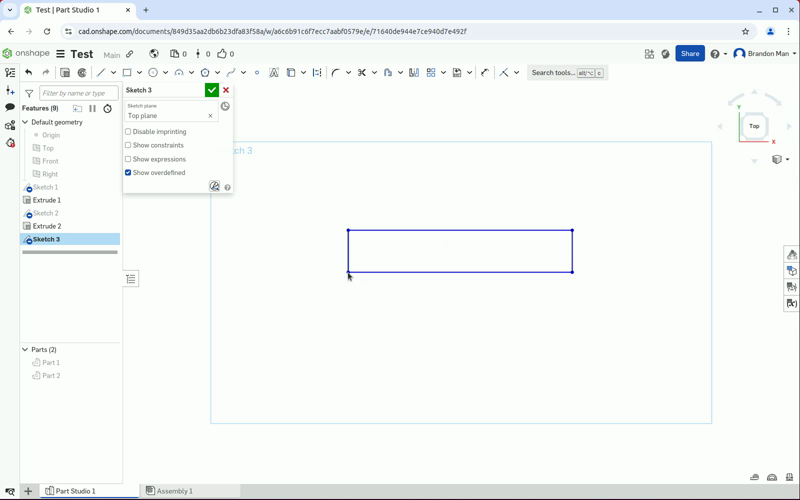
mouse_move(367, 237)
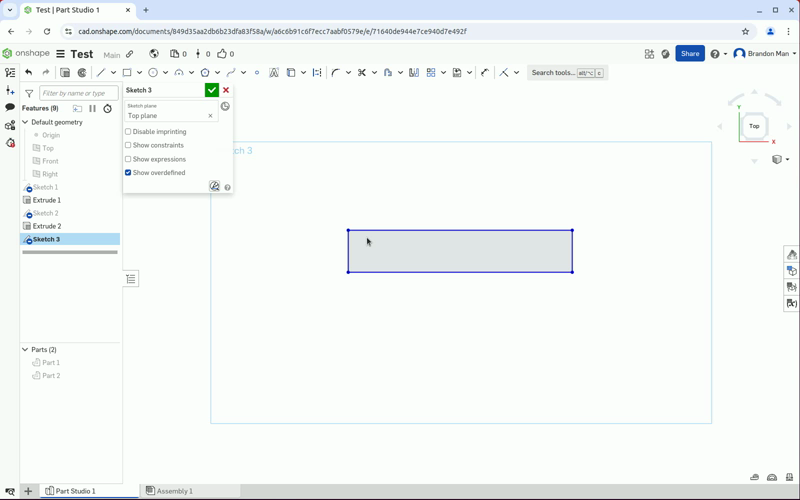
click(367, 237)
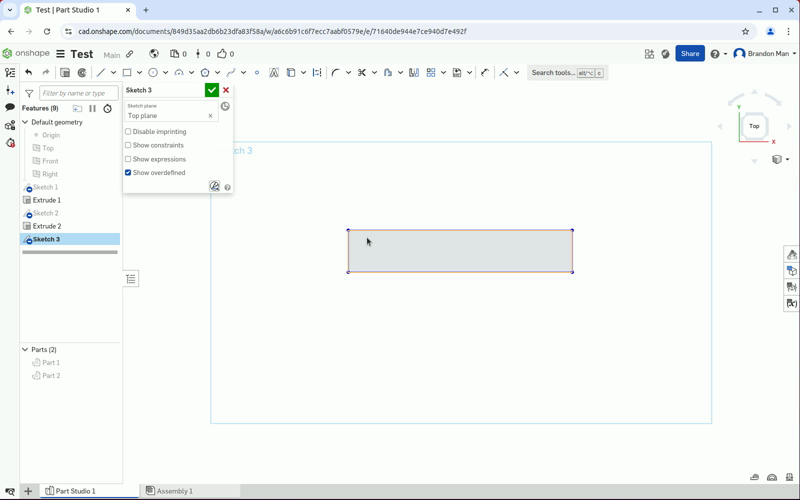
mouse_move(73, 352)
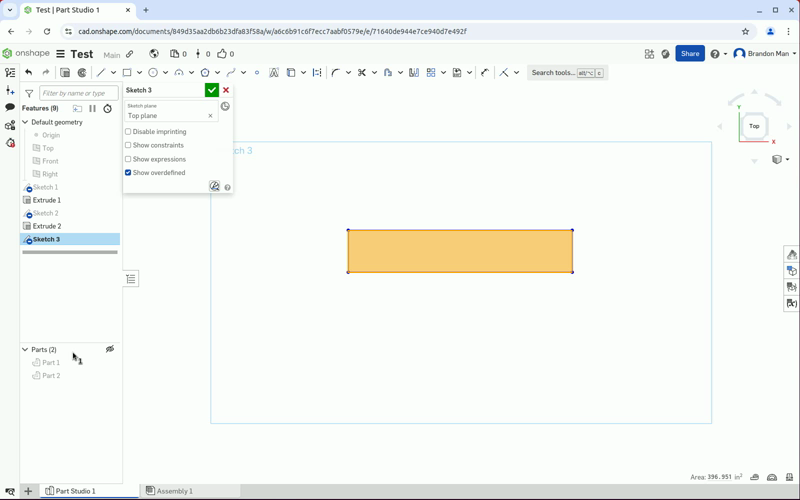
key(shift+y)
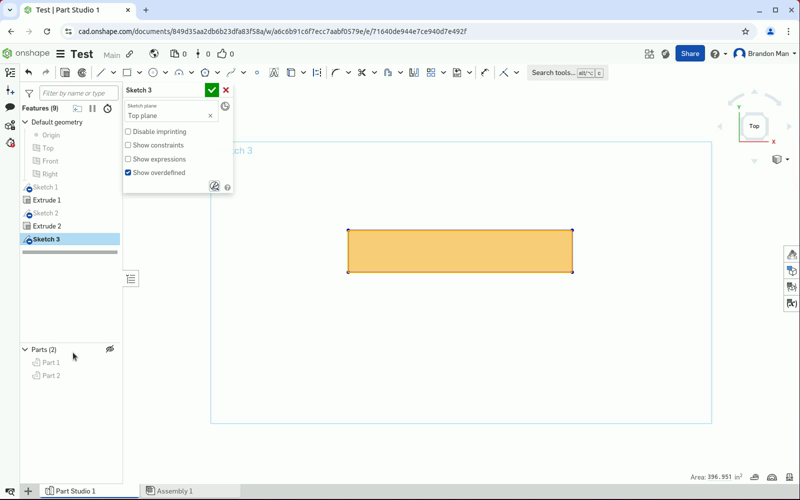
key(shift+e)
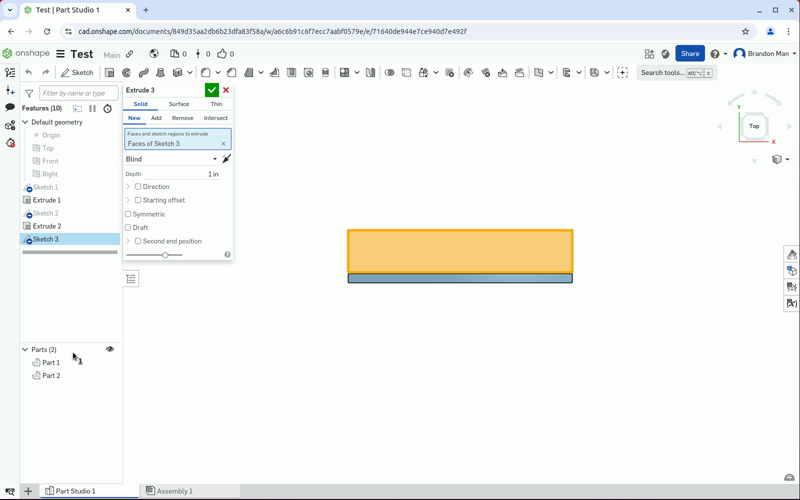
mouse_move(143, 106)
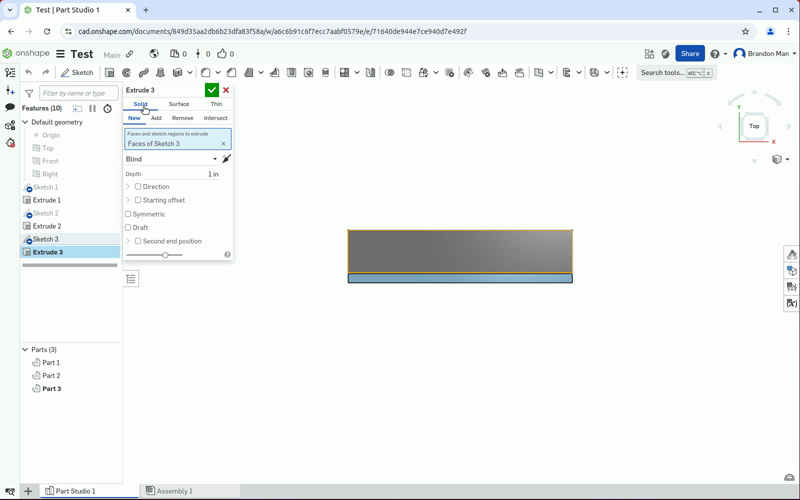
click(143, 106)
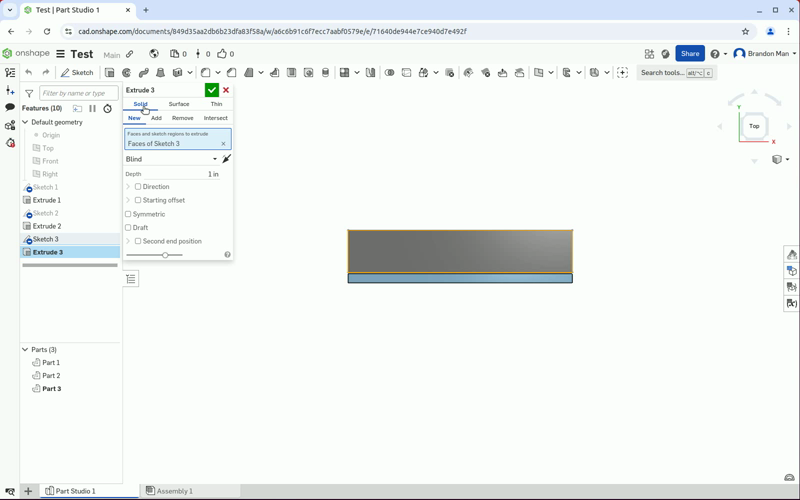
mouse_move(137, 120)
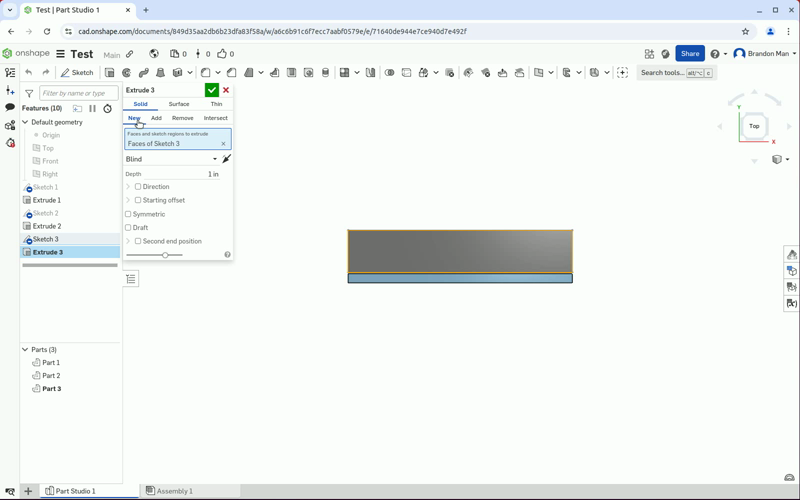
click(137, 120)
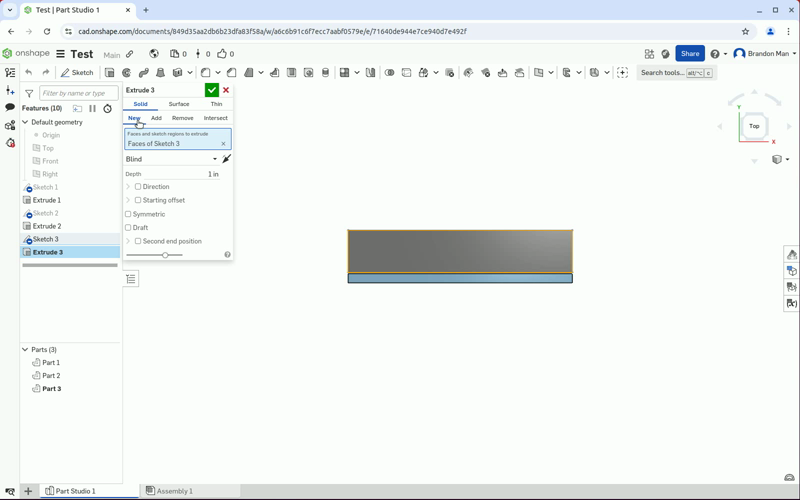
key(tab, 4)
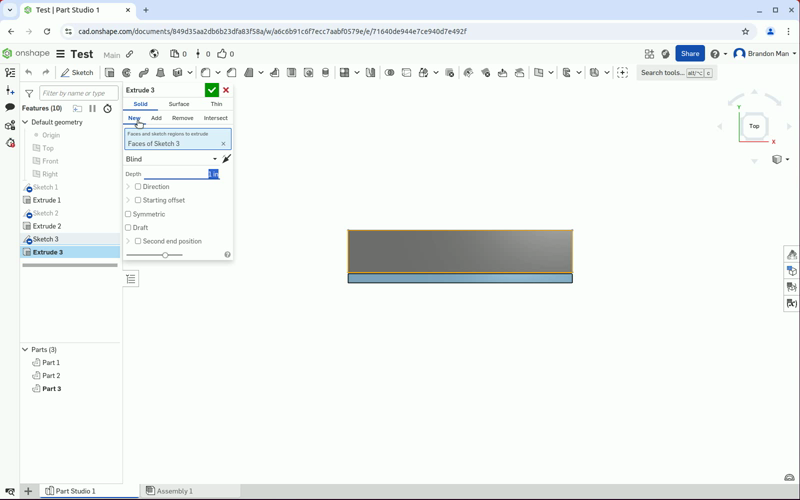
text(3.851)
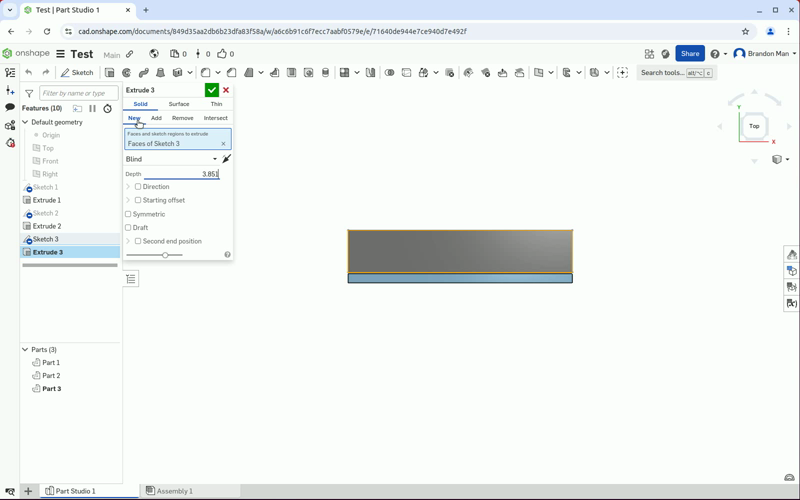
key(enter)
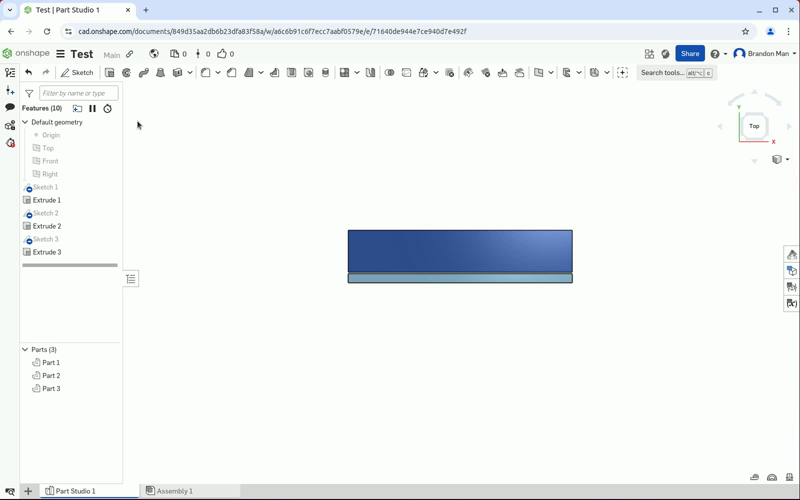
key(shift+h)
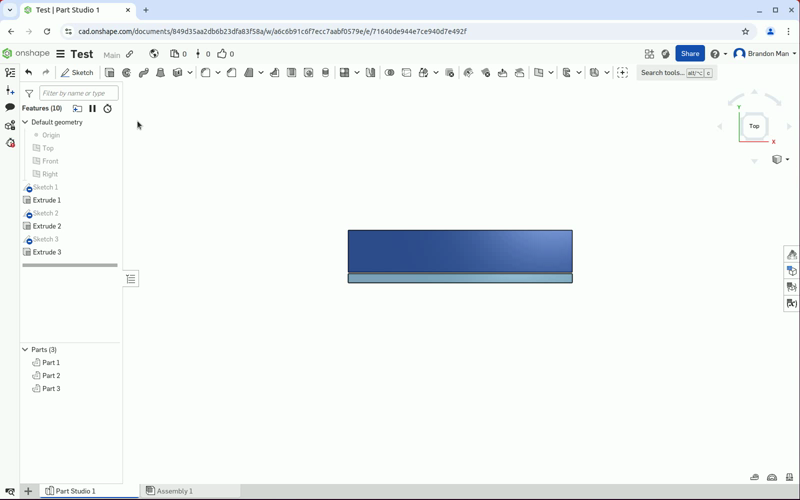
key(shift+h)
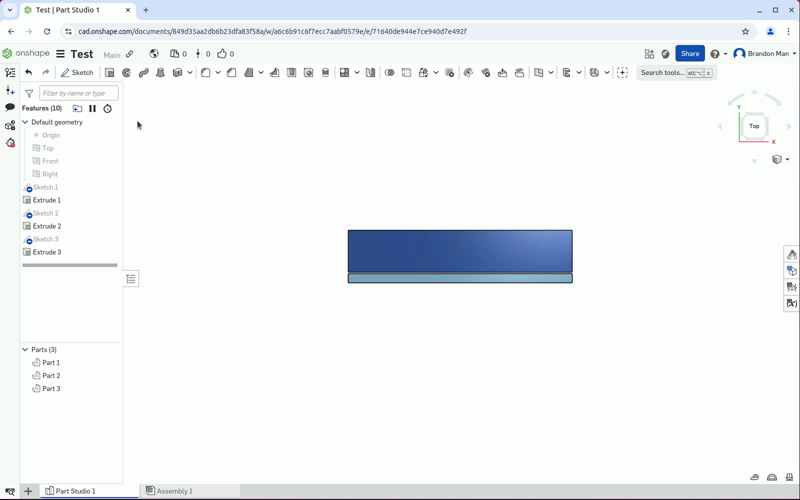
key(shift+7)
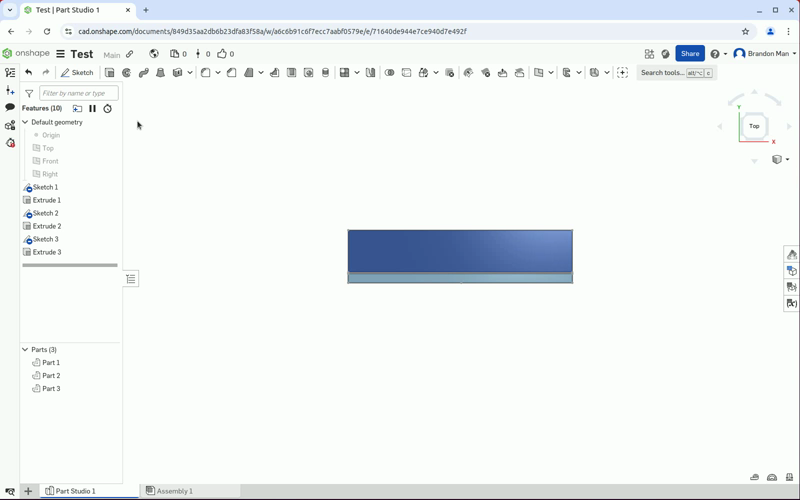
key(up, 3)
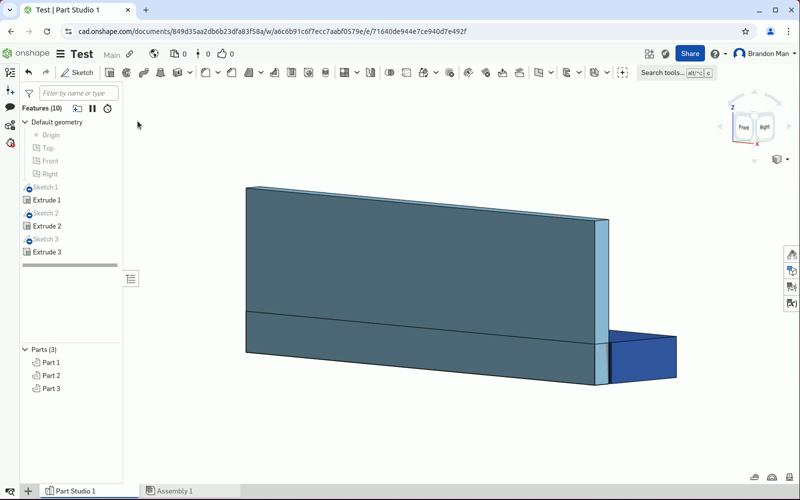
key(left, 3)
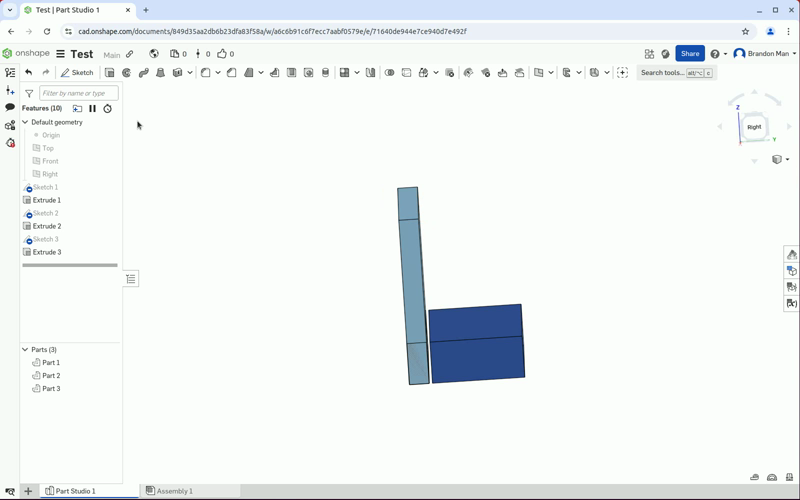
key(right, 3)
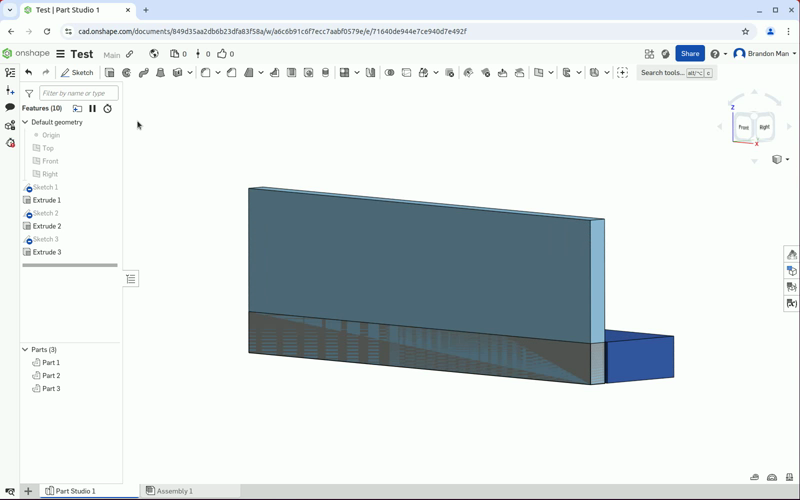
key(down, 3)
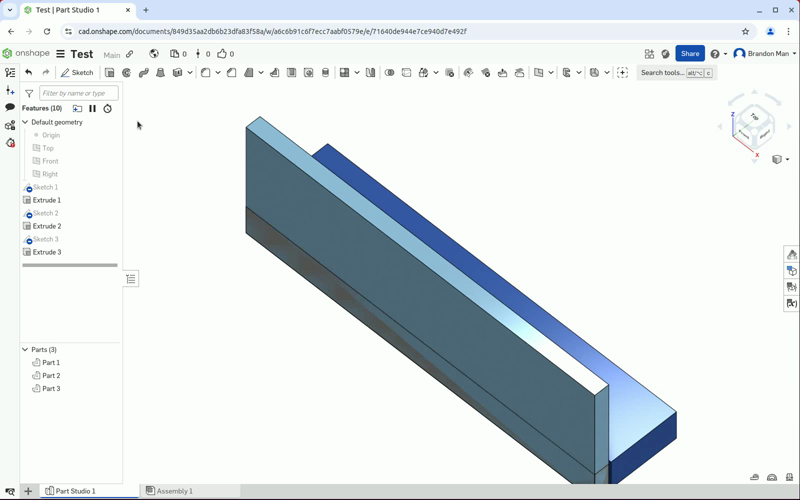
mouse_move(73, 189)
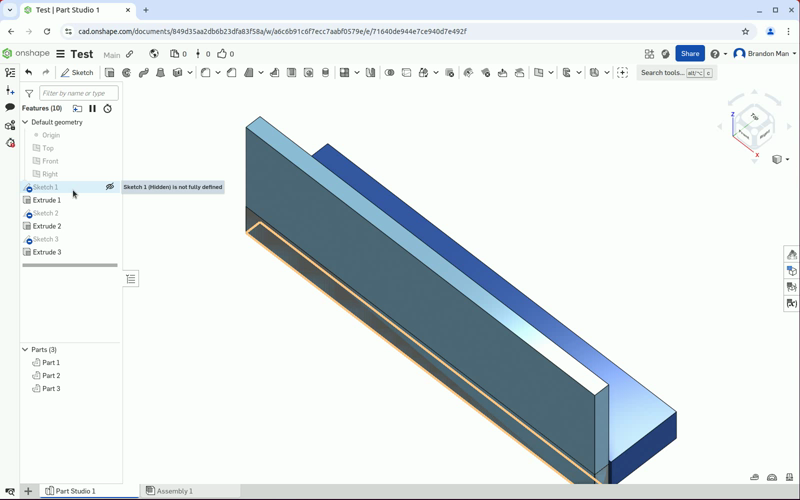
click(73, 189)